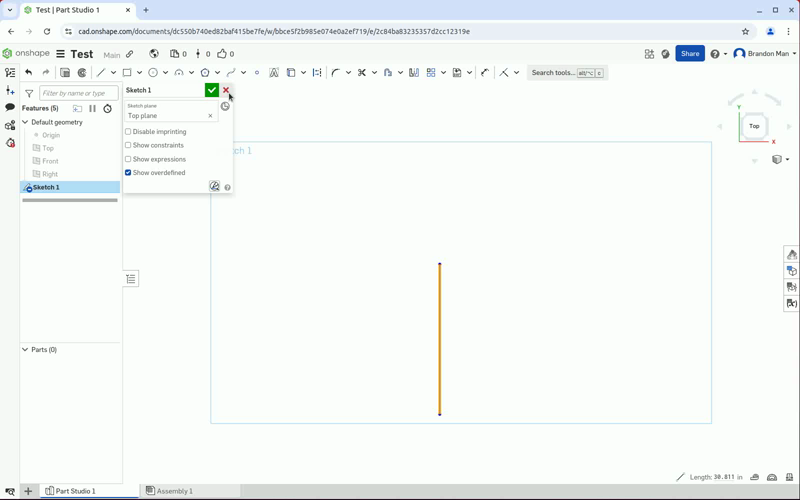
key(shift+h)
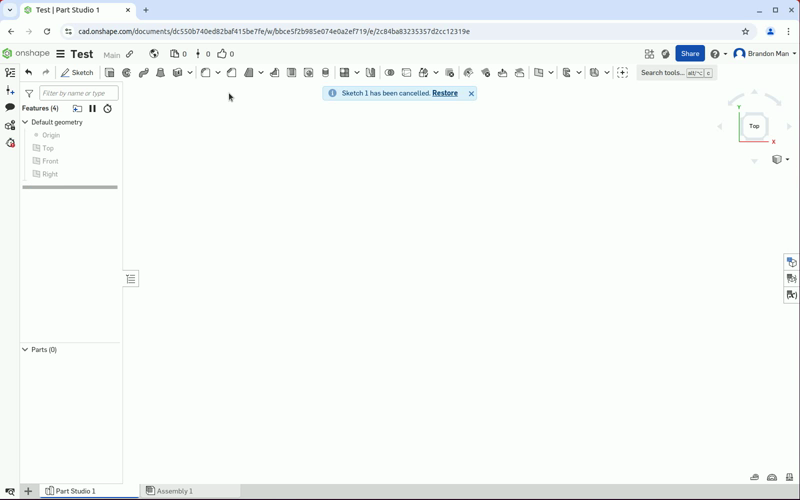
mouse_move(73, 352)
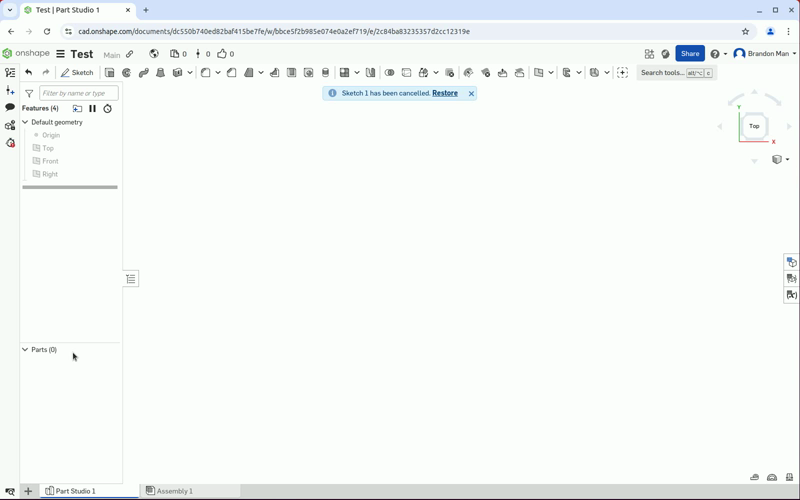
key(y)
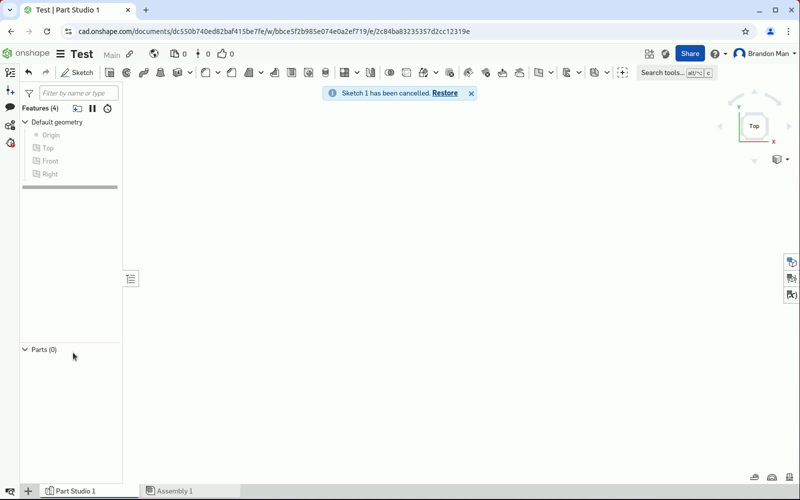
key(shift+p)
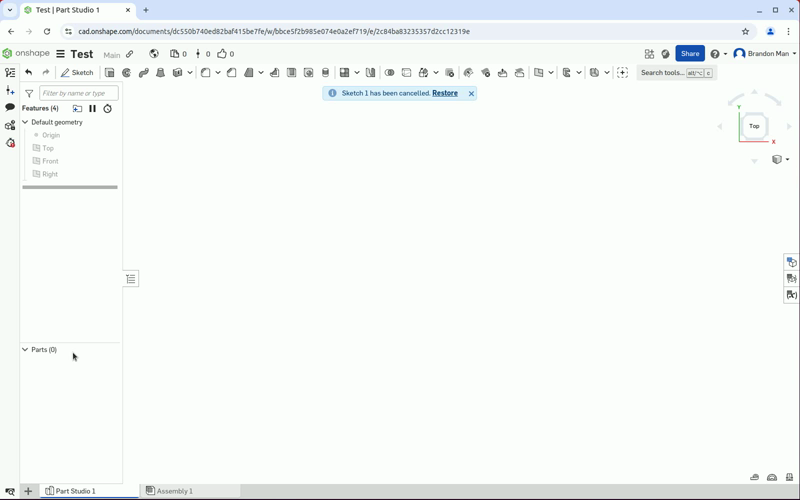
key(space)
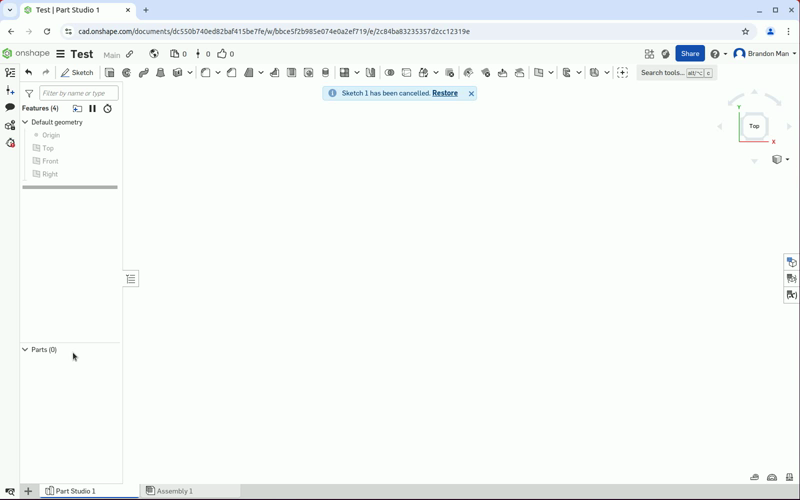
key_down(shift)
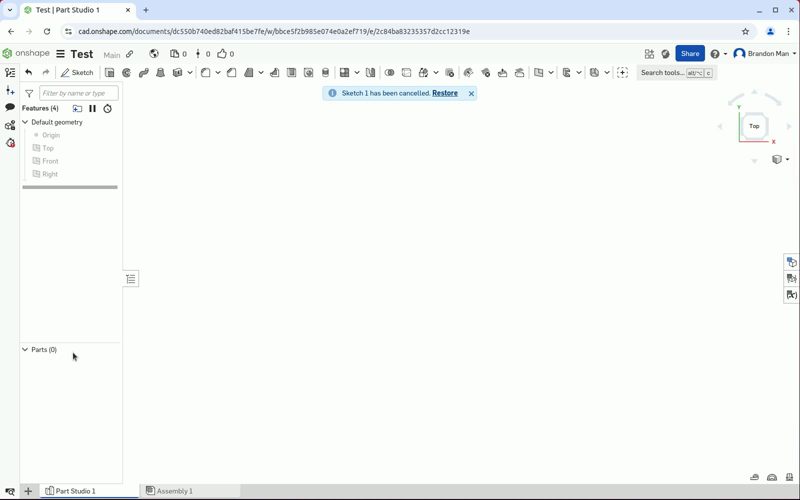
key(up)
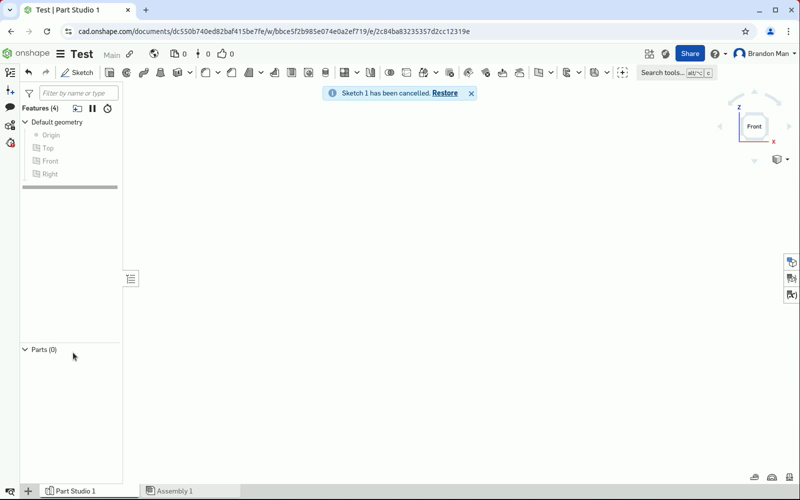
key_up(shift)
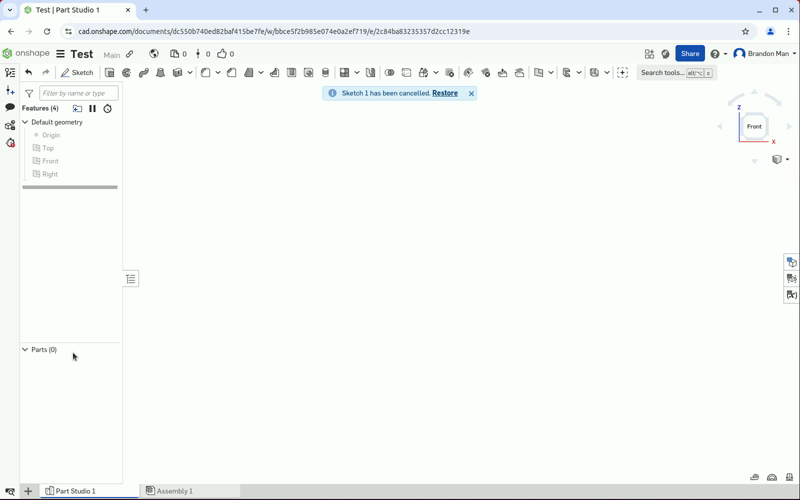
mouse_move(73, 352)
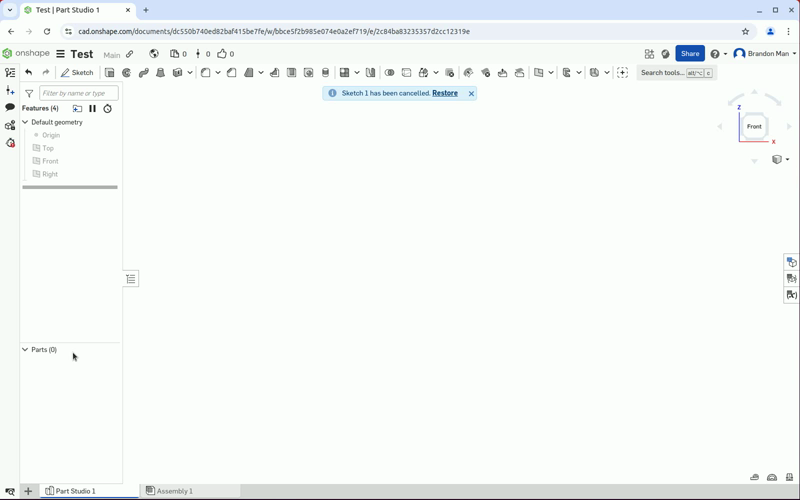
key(shift+y)
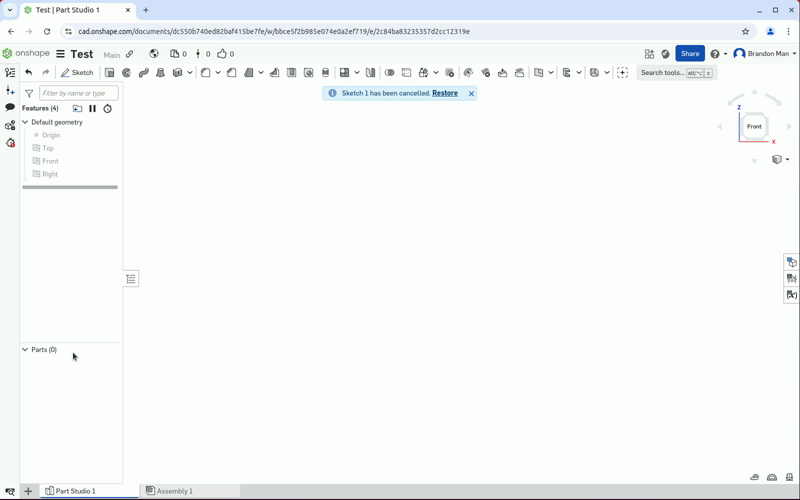
key(shift+s)
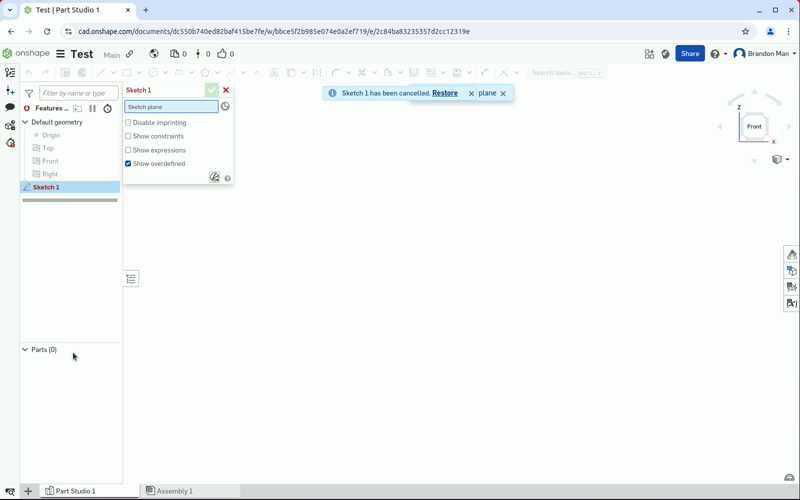
mouse_move(73, 163)
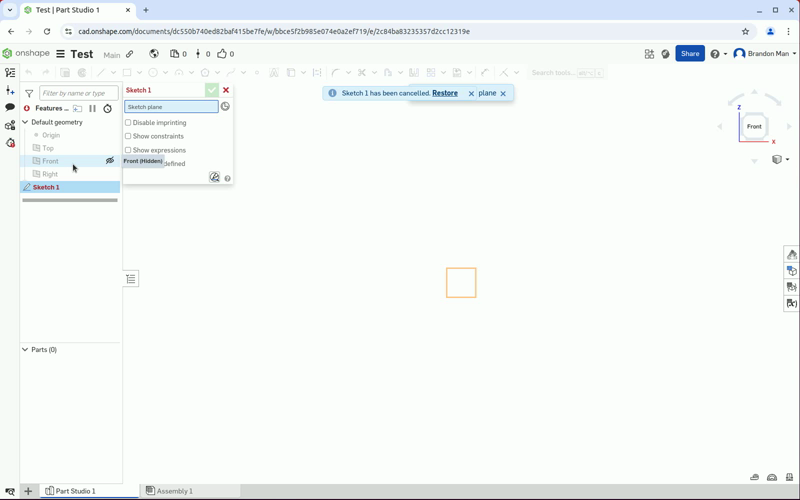
click(73, 163)
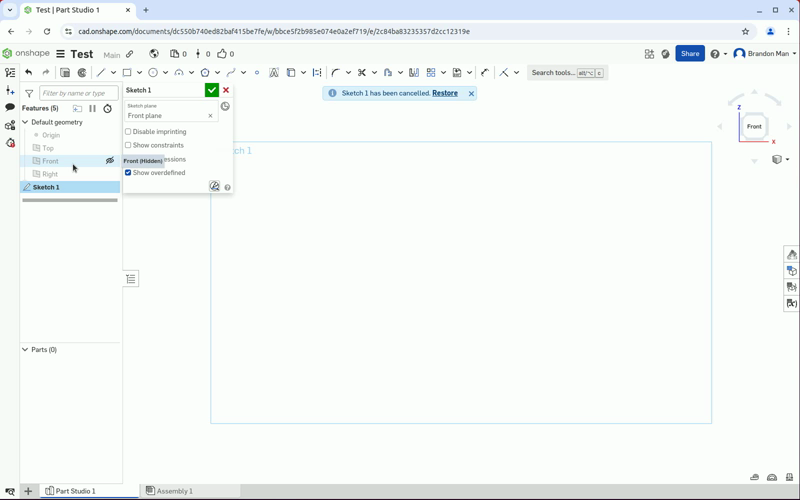
mouse_move(73, 352)
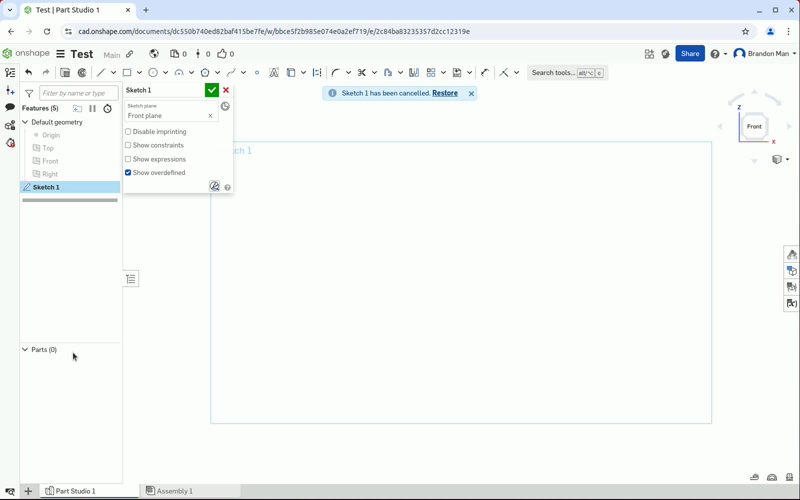
key(y)
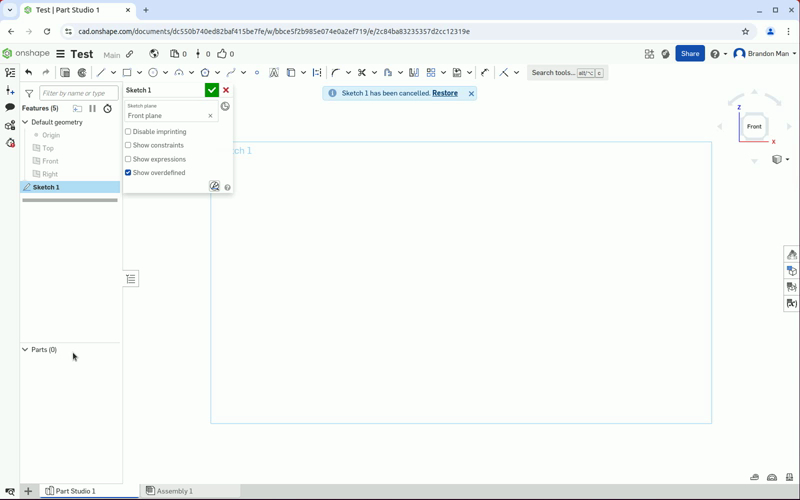
key(l)
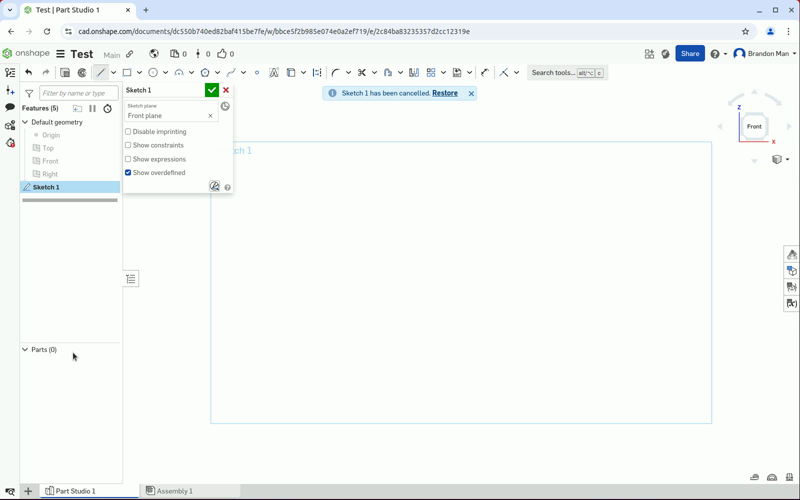
key_down(shift)
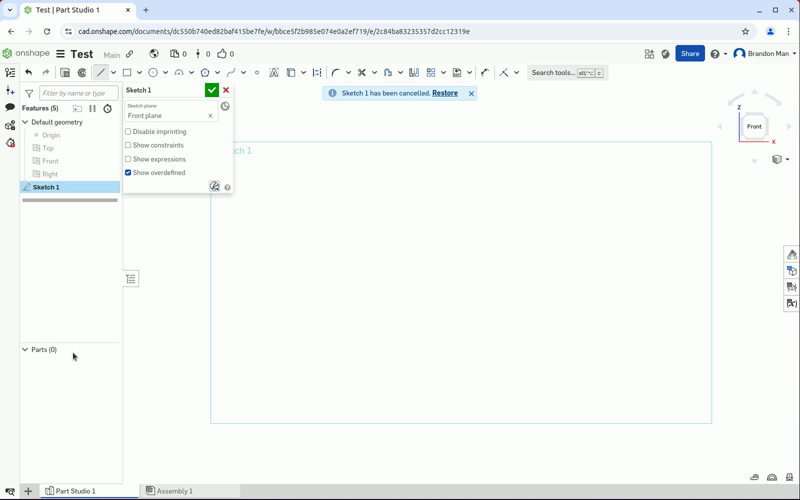
mouse_move(491, 172)
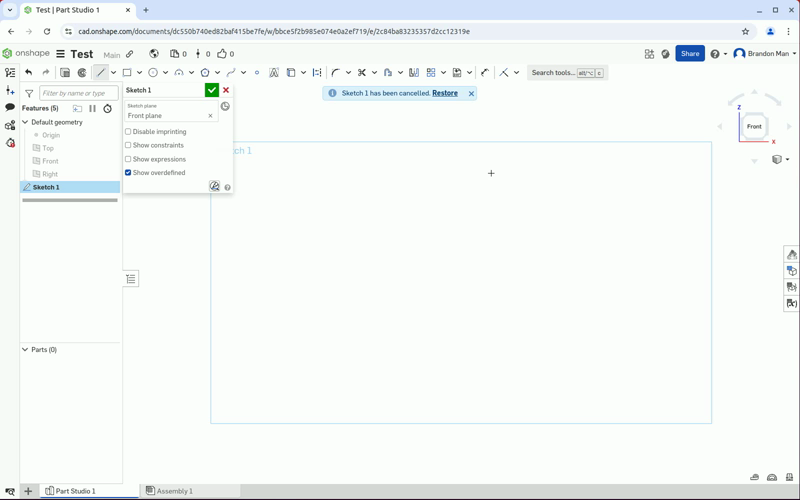
click(491, 172)
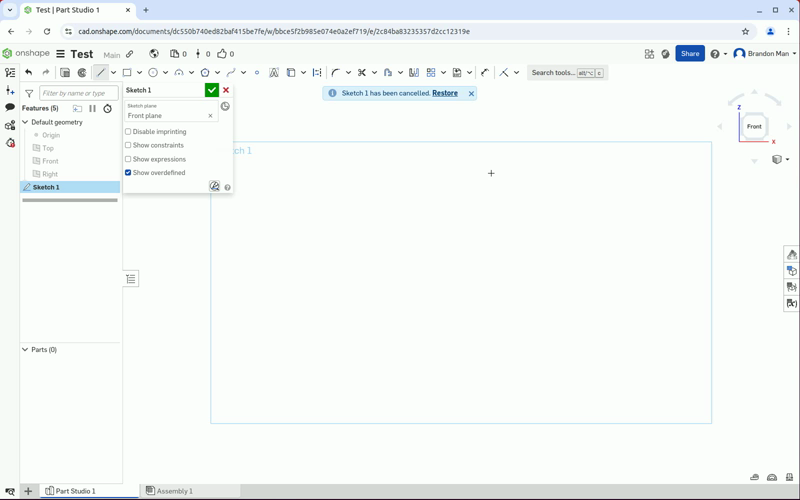
key_up(shift)
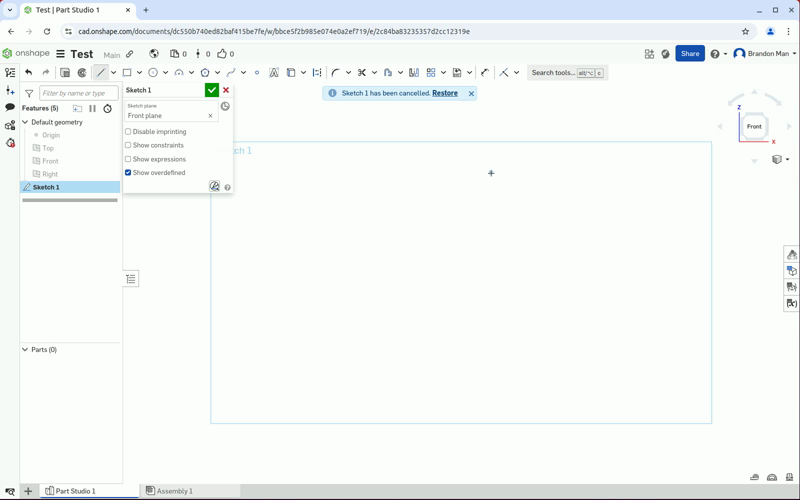
key_down(shift)
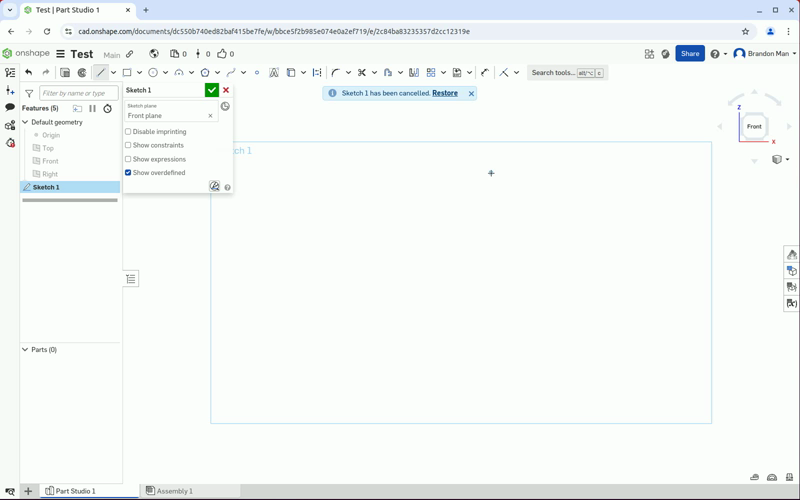
mouse_move(573, 253)
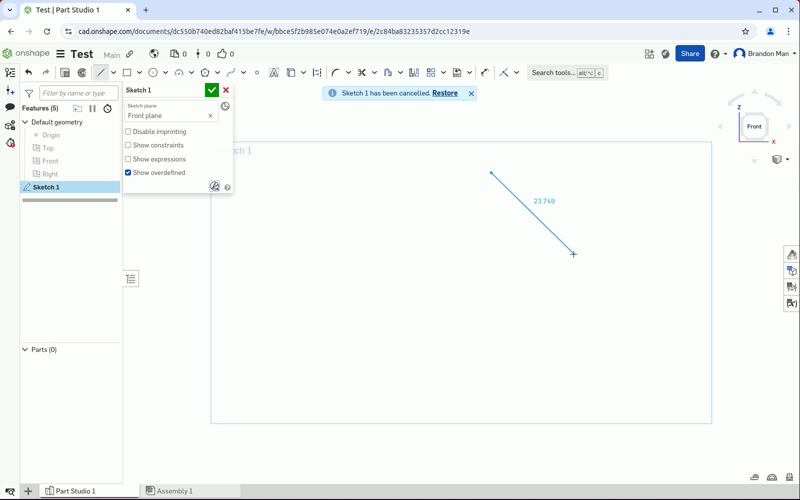
click(573, 253)
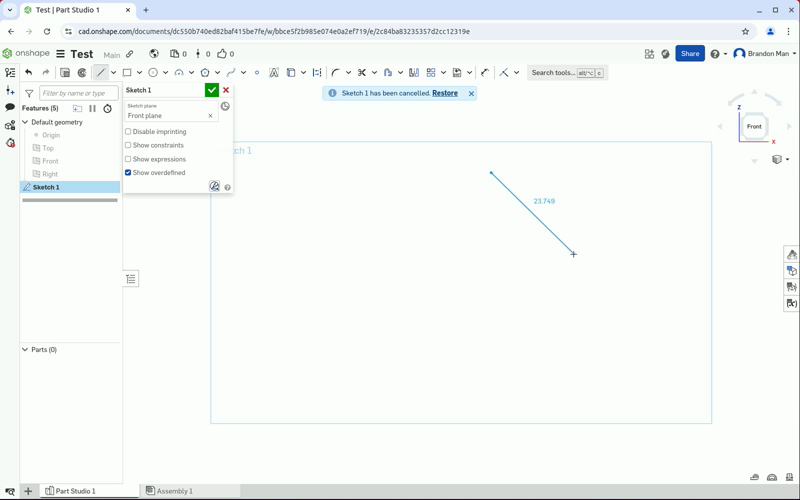
key_up(shift)
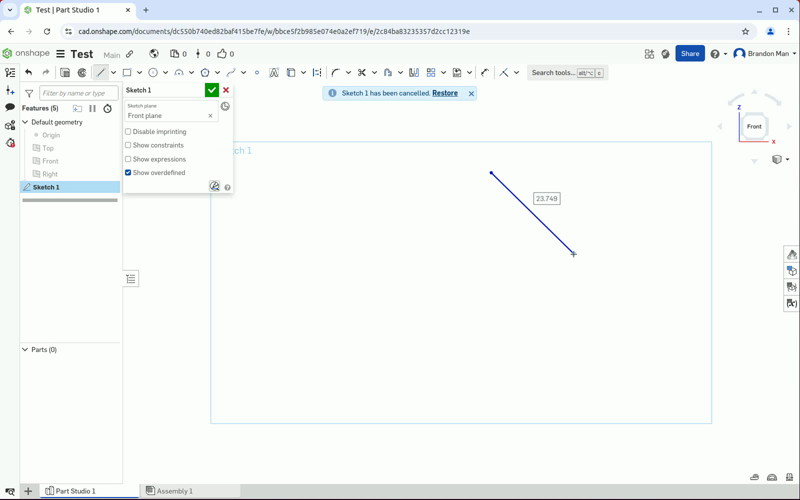
key_down(shift)
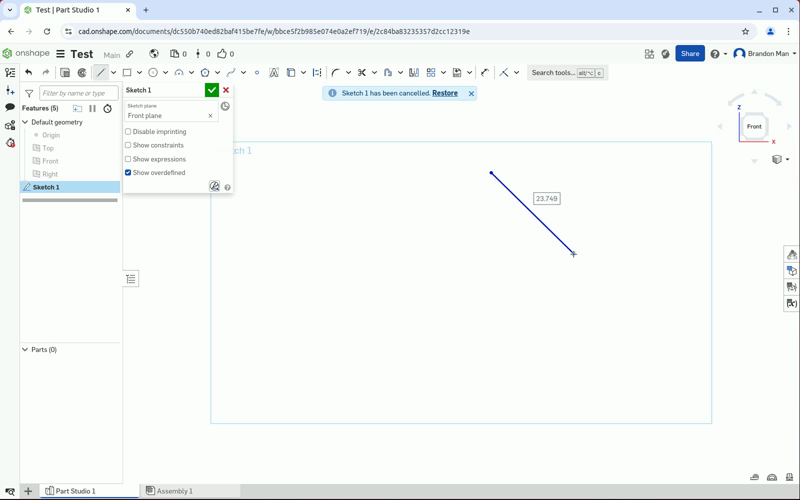
mouse_move(573, 172)
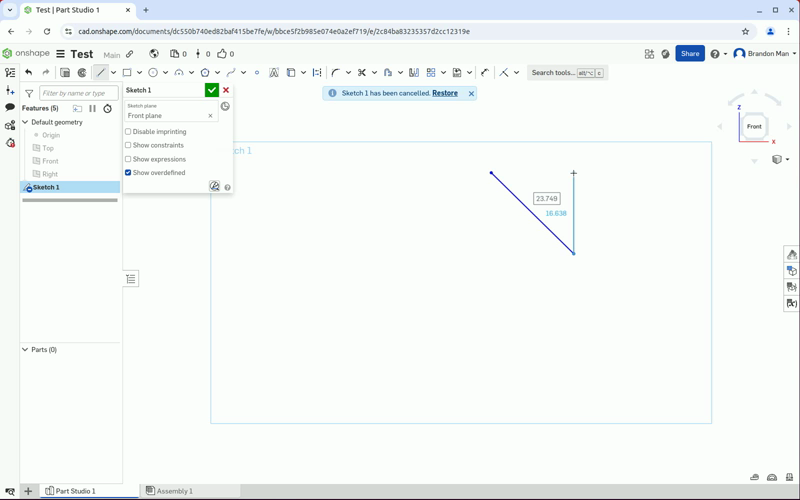
click(573, 172)
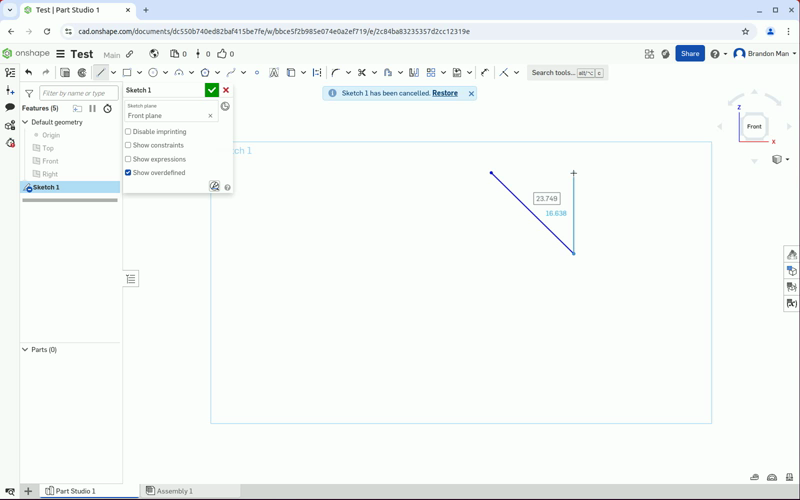
key_up(shift)
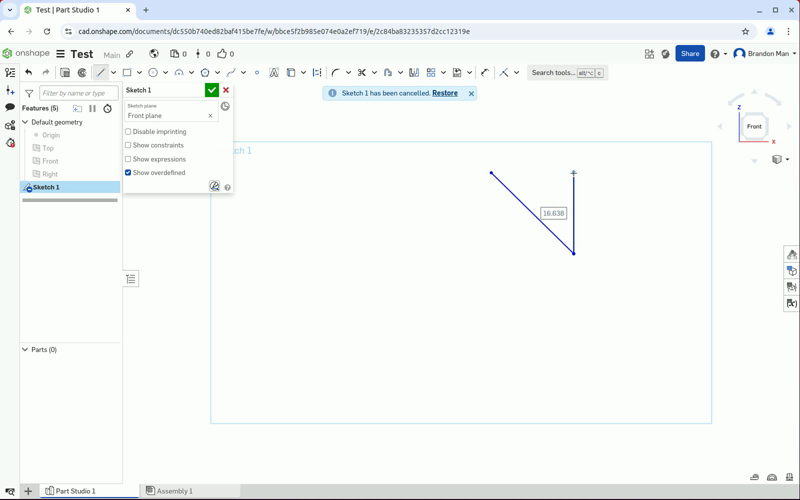
key_down(shift)
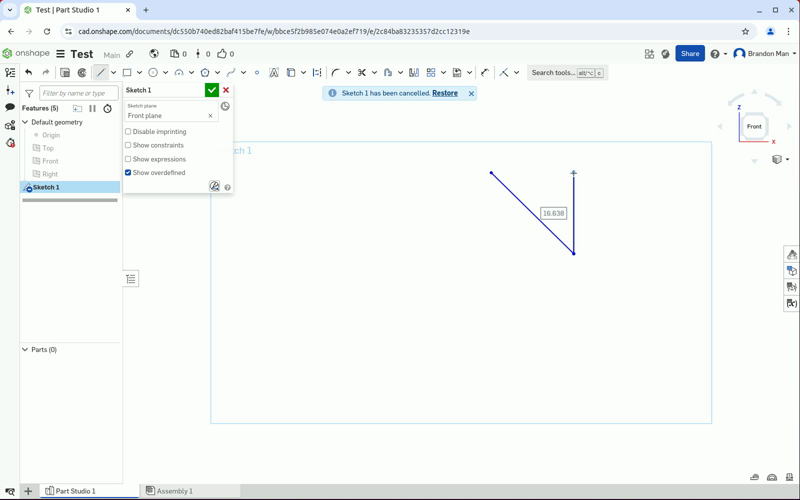
mouse_move(491, 172)
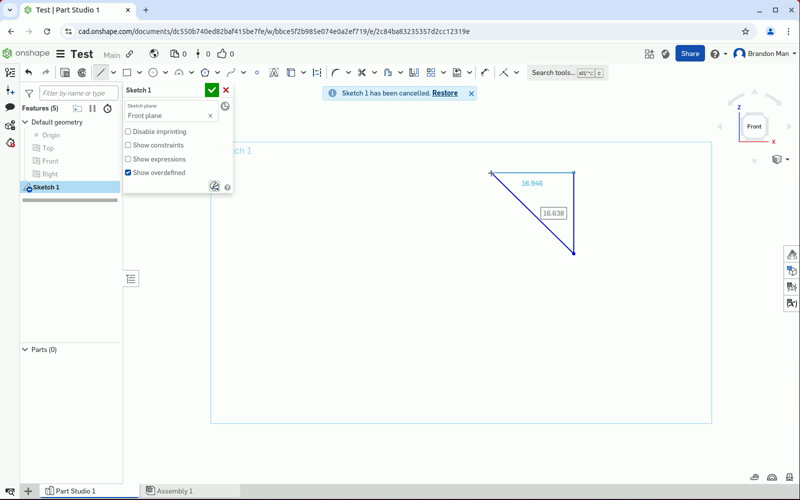
key_up(shift)
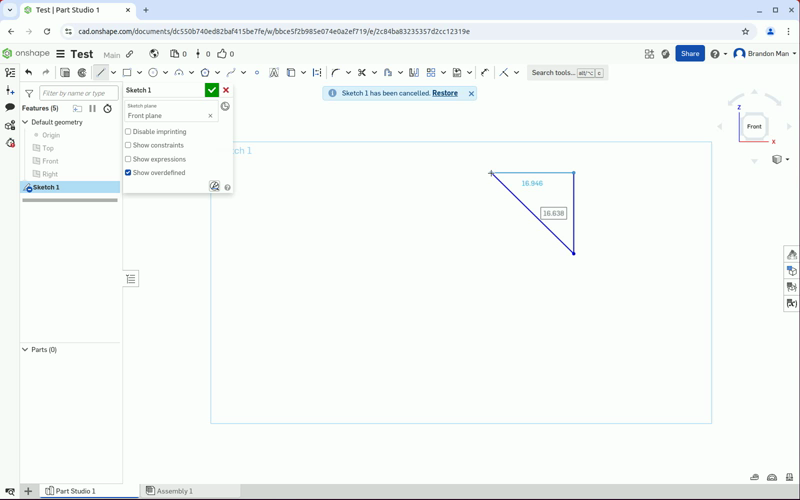
click(491, 172)
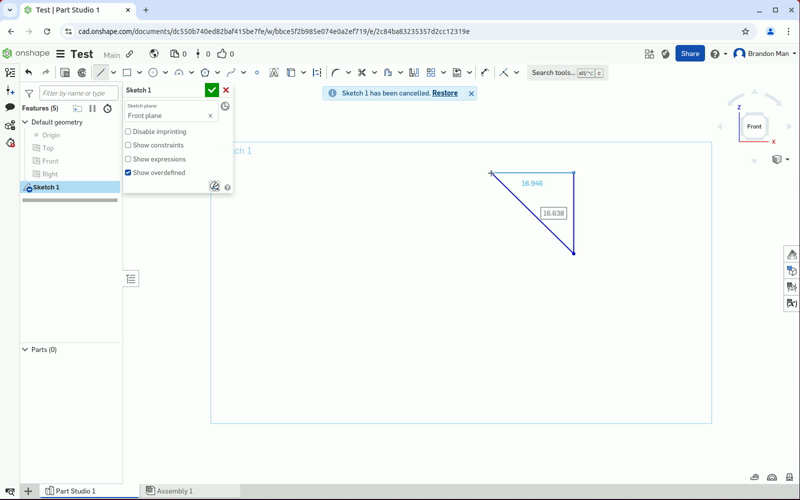
key(esc)
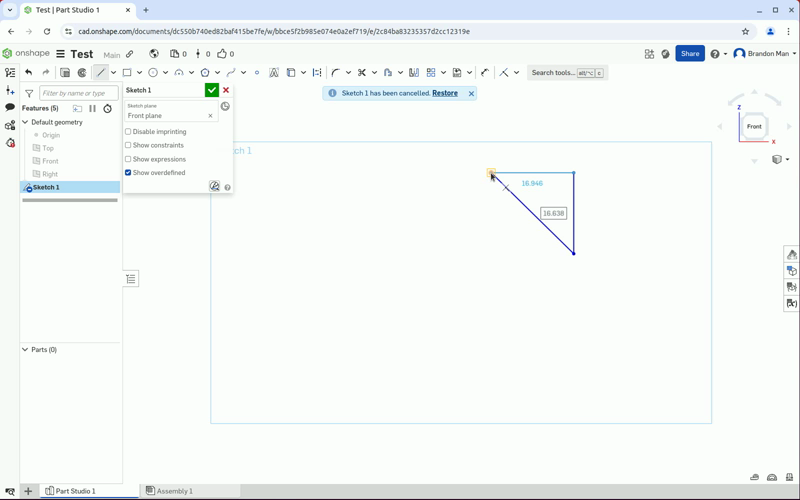
mouse_move(561, 212)
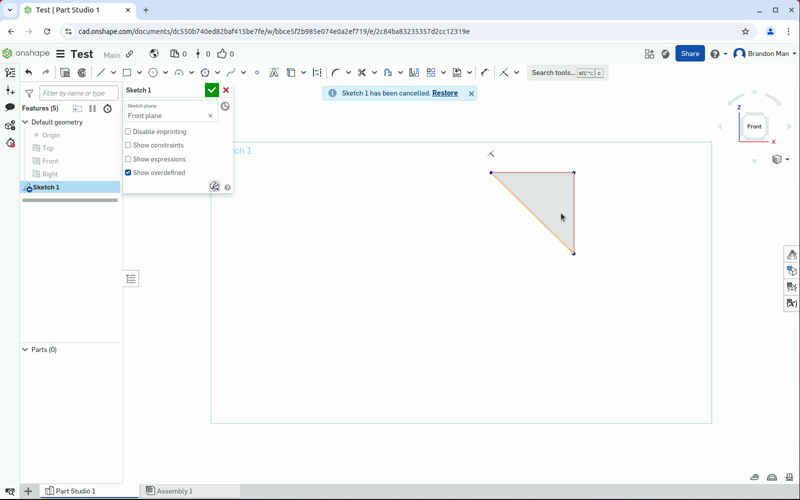
click(561, 212)
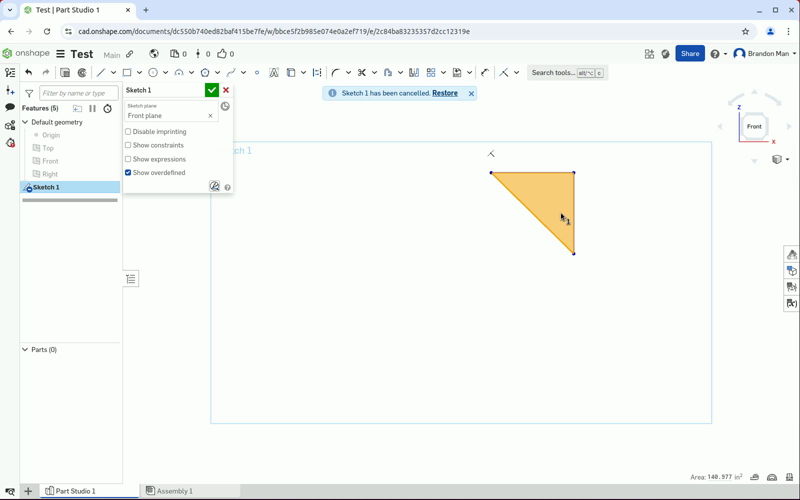
mouse_move(73, 352)
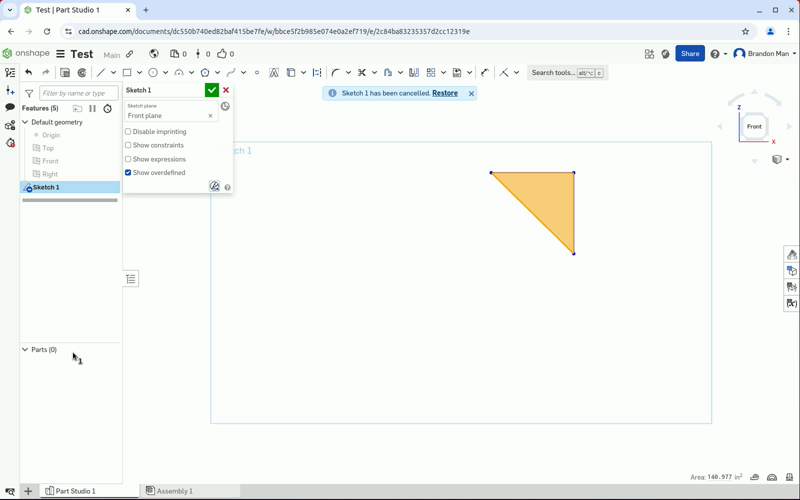
key(shift+y)
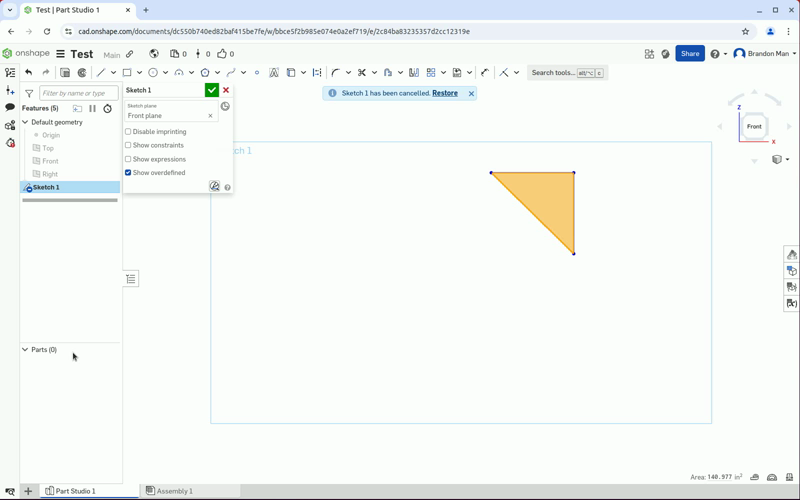
key(shift+e)
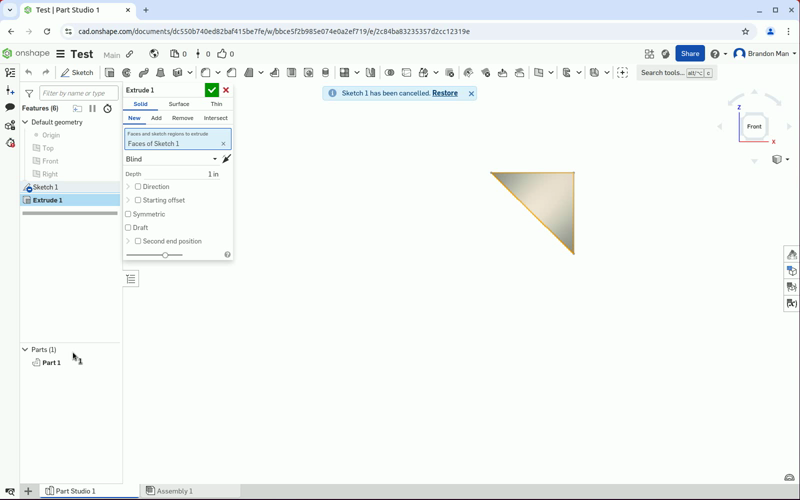
mouse_move(143, 106)
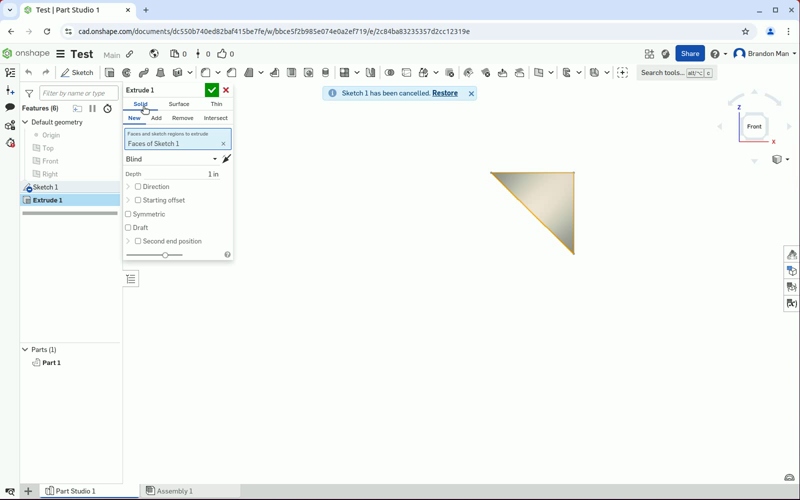
click(143, 106)
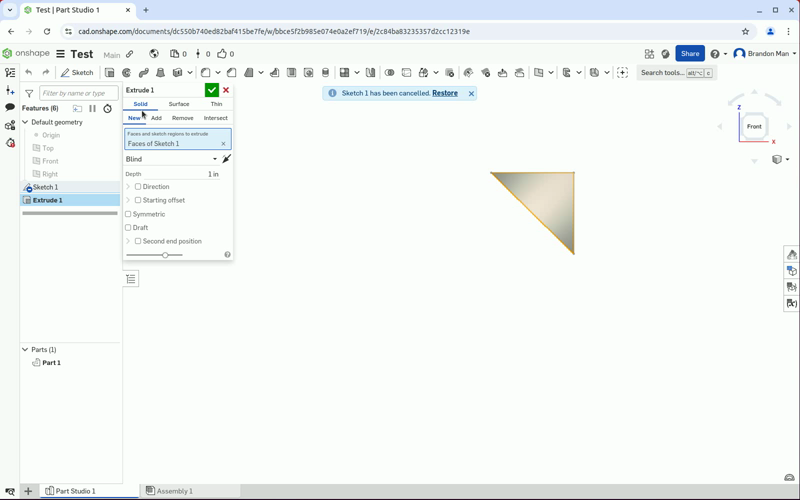
mouse_move(137, 120)
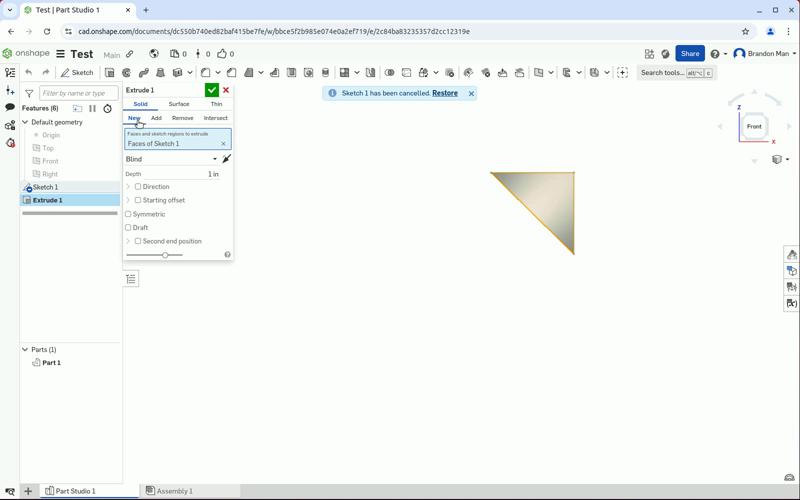
click(137, 120)
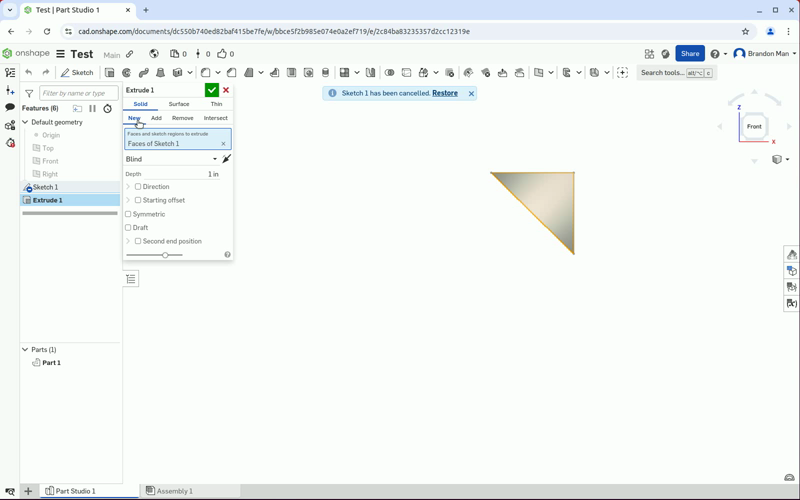
key(tab, 4)
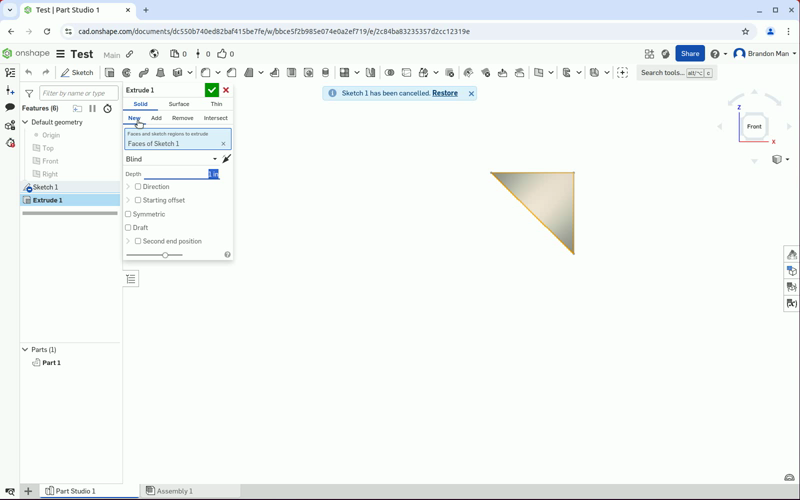
text(34.18)
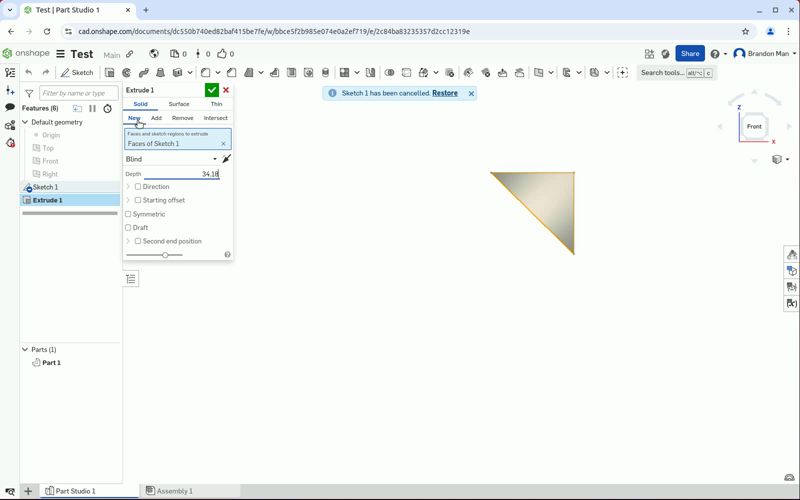
key(tab, 3)
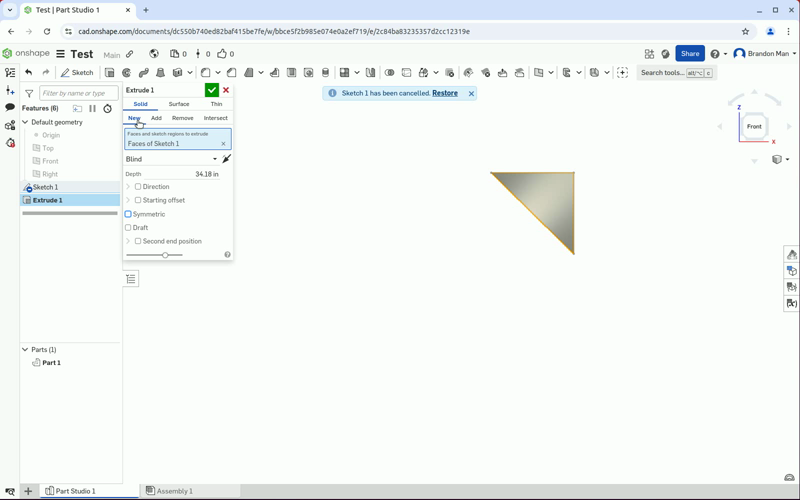
key(space)
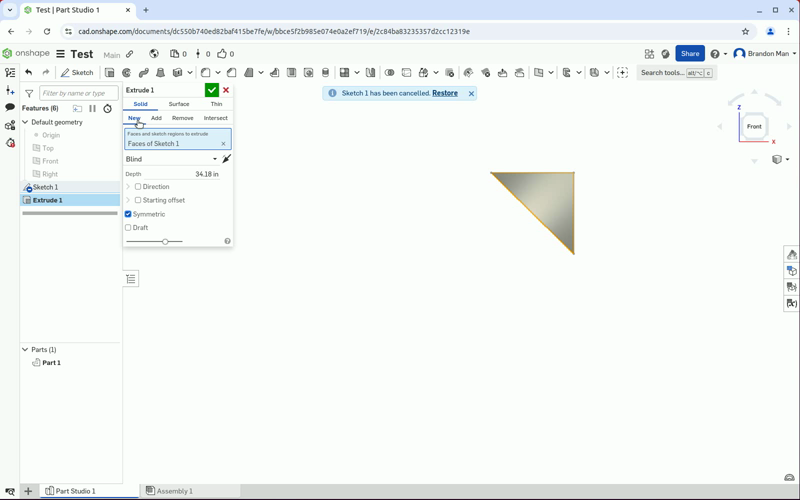
key(enter)
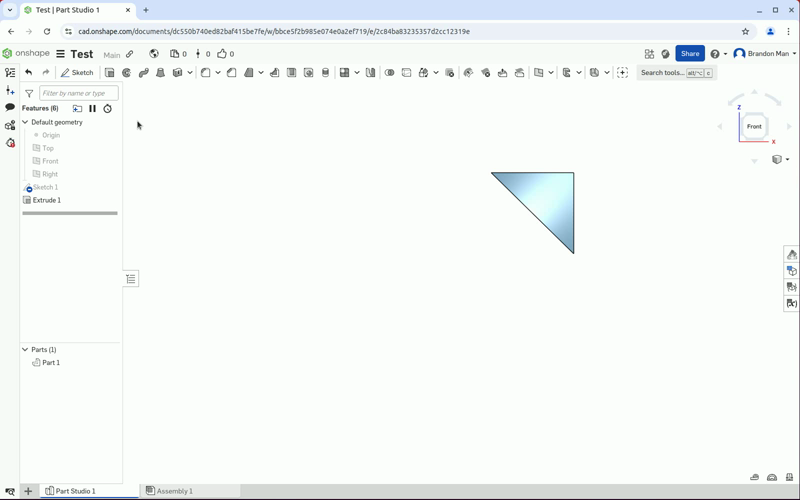
key(shift+h)
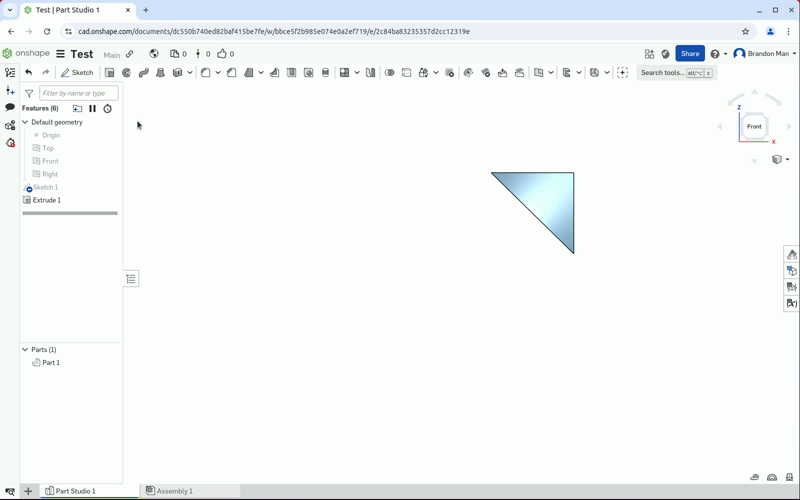
key(shift+h)
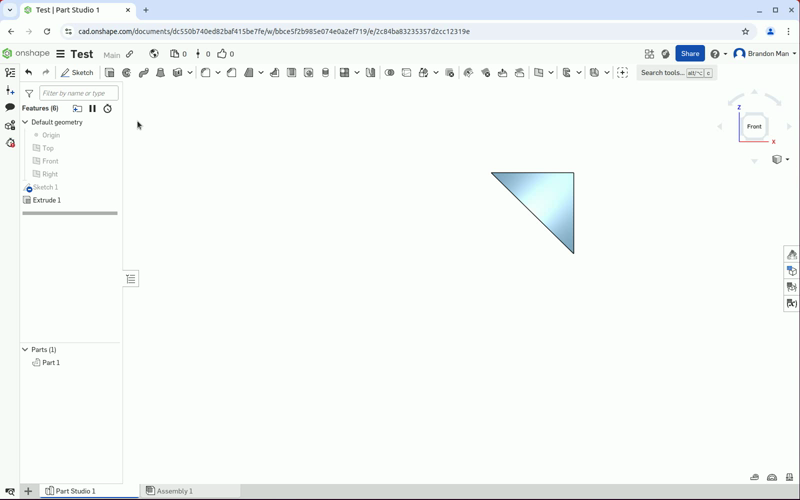
mouse_move(73, 189)
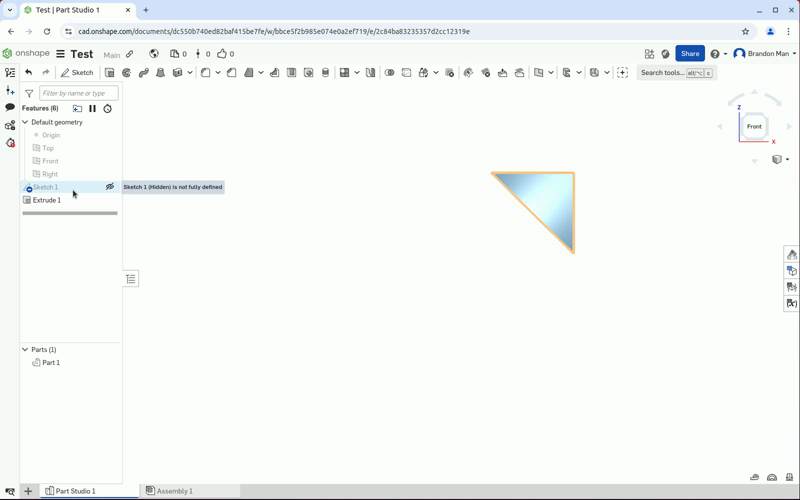
click(73, 189)
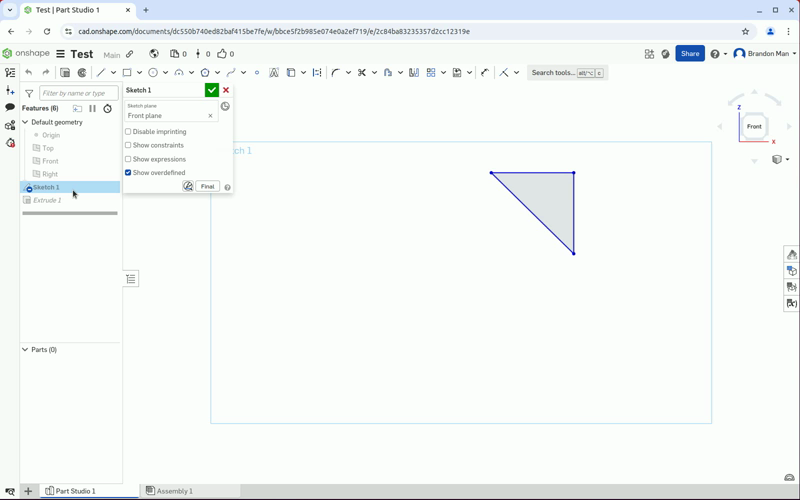
mouse_move(229, 92)
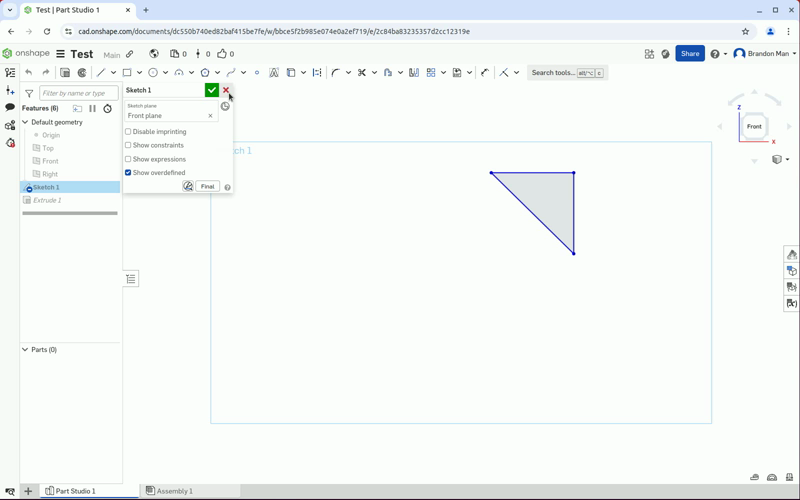
click(229, 92)
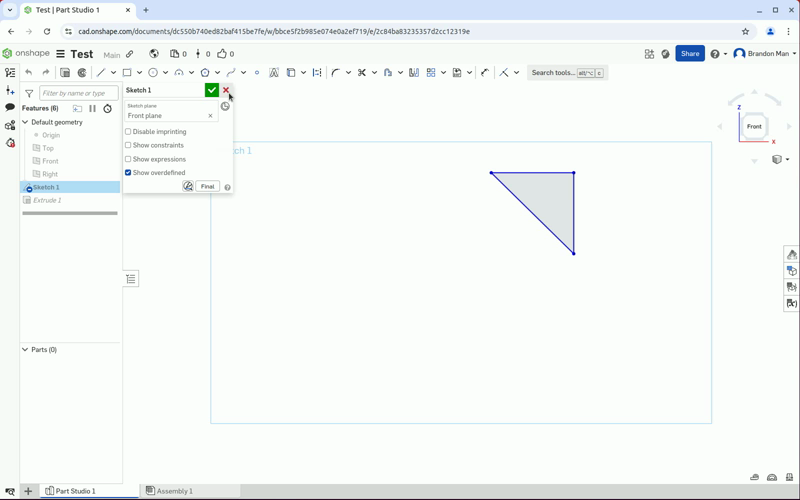
key(shift+s)
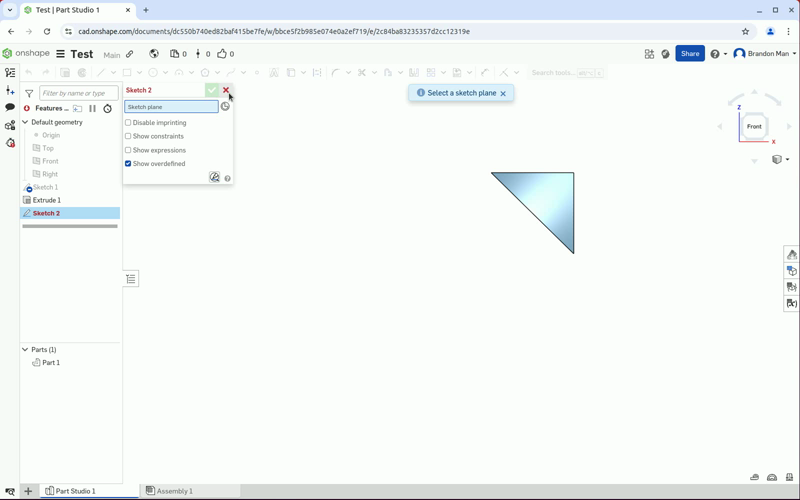
mouse_move(73, 163)
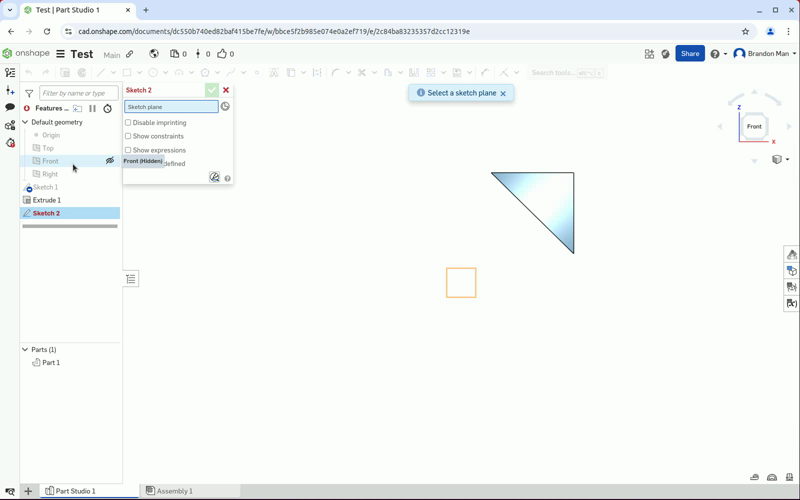
click(73, 163)
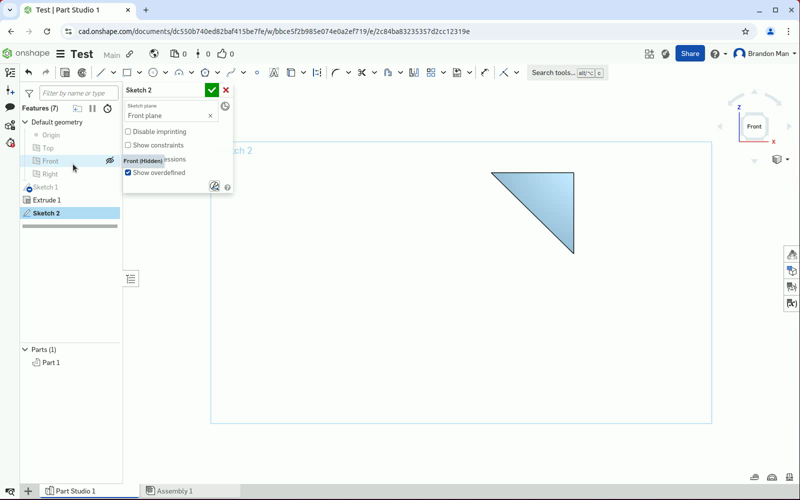
mouse_move(73, 352)
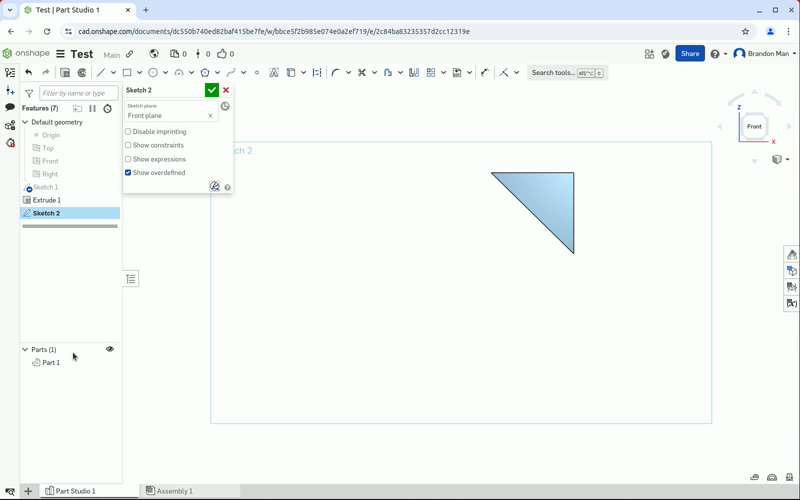
key(y)
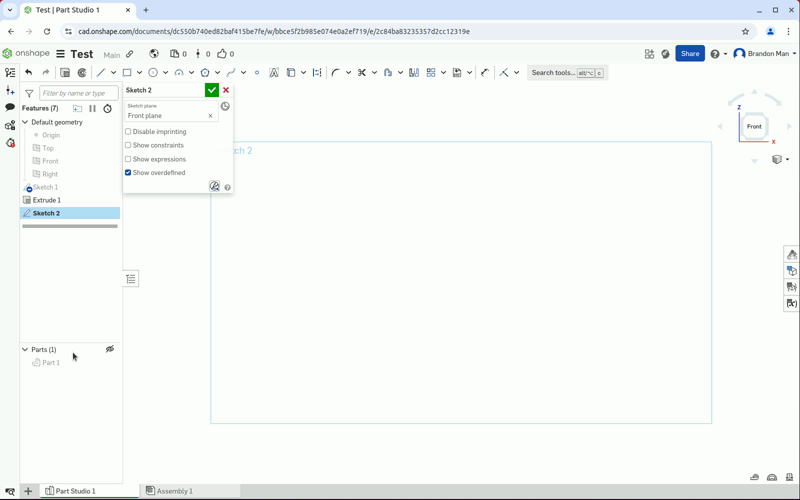
key(l)
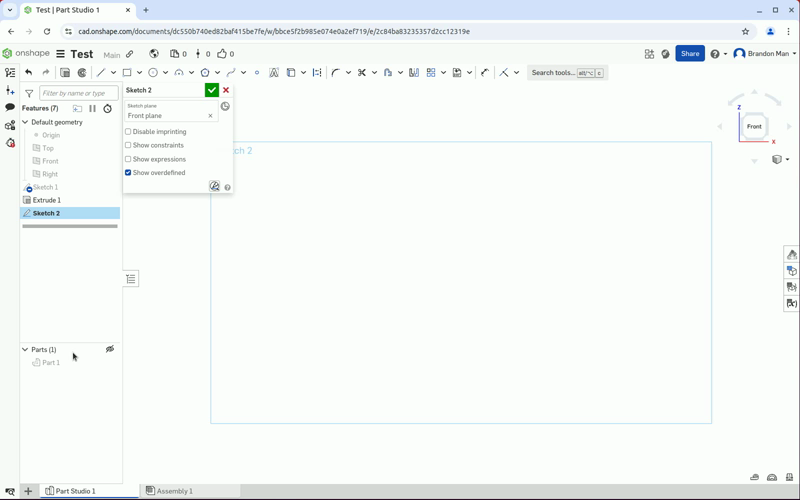
key_down(shift)
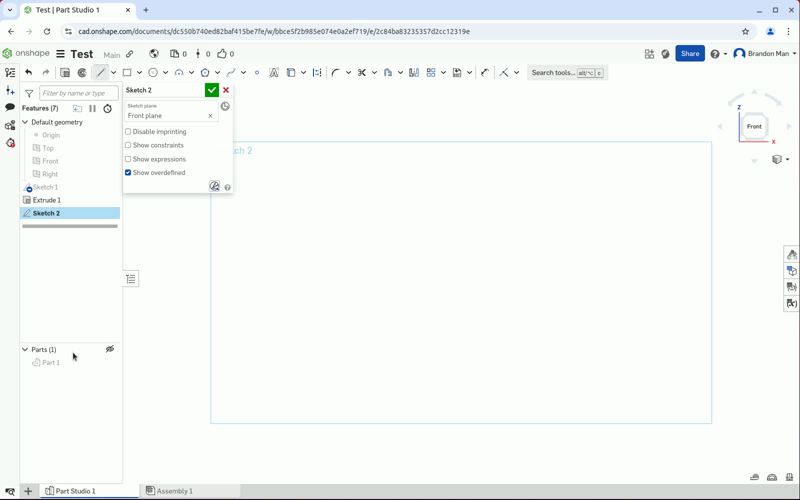
mouse_move(398, 315)
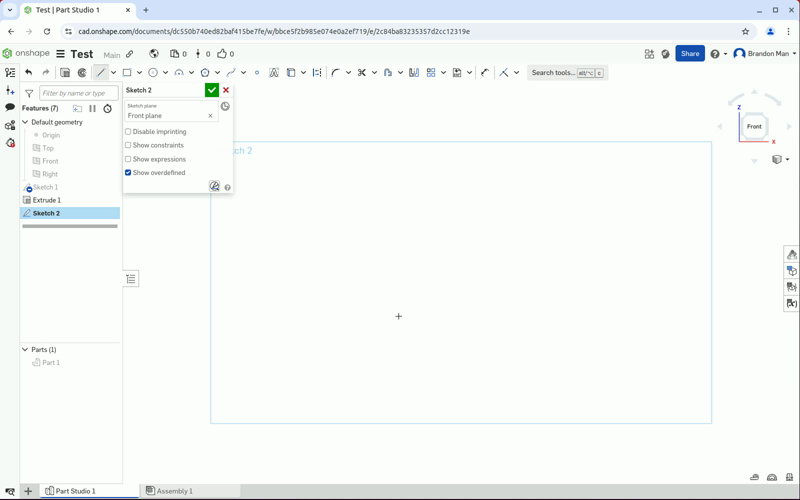
click(398, 315)
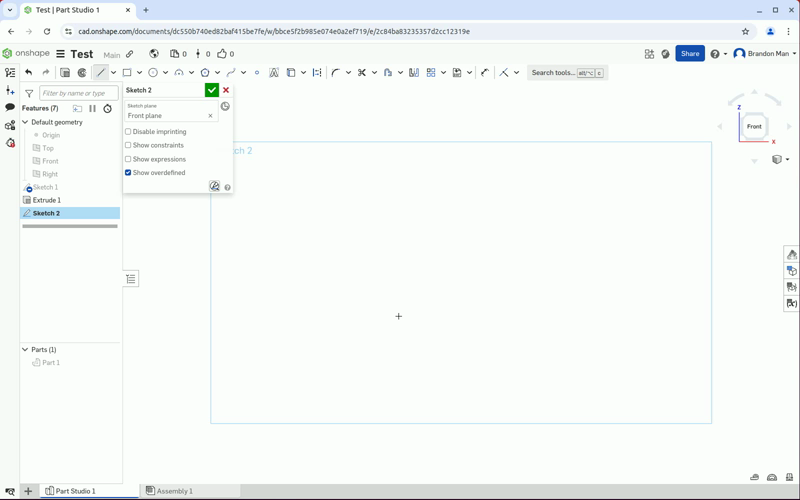
key_up(shift)
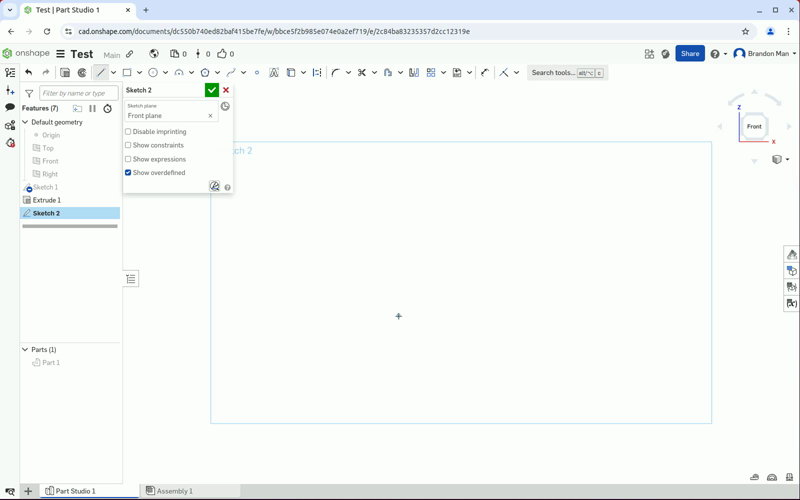
key_down(shift)
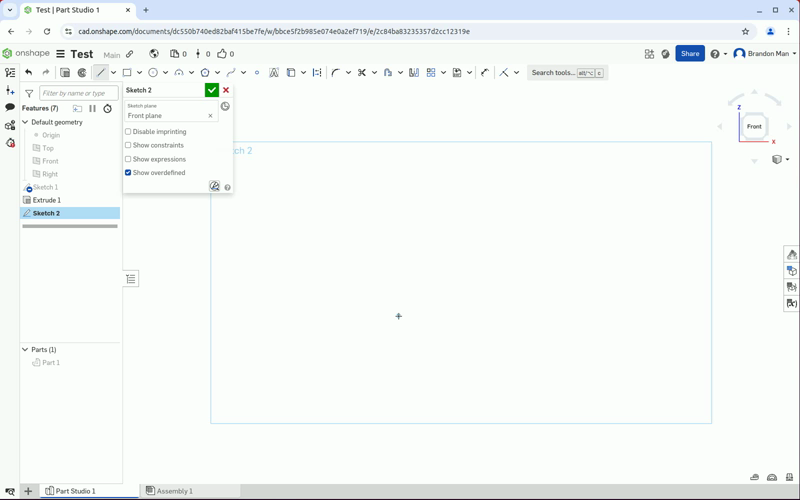
mouse_move(572, 315)
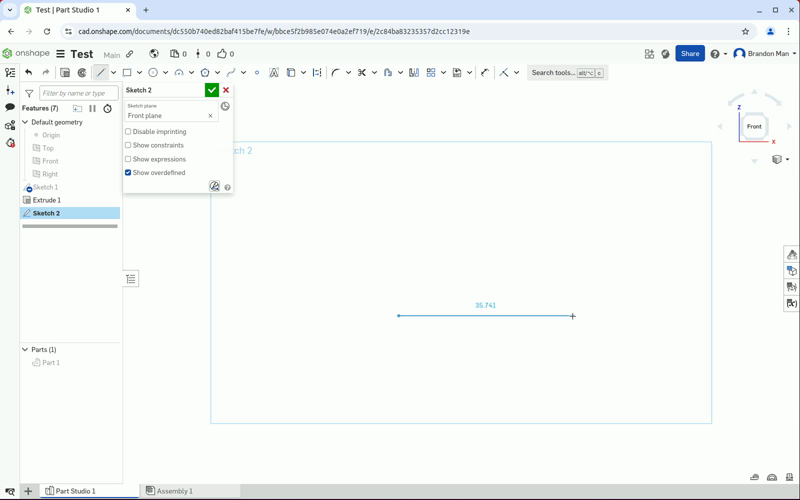
click(572, 315)
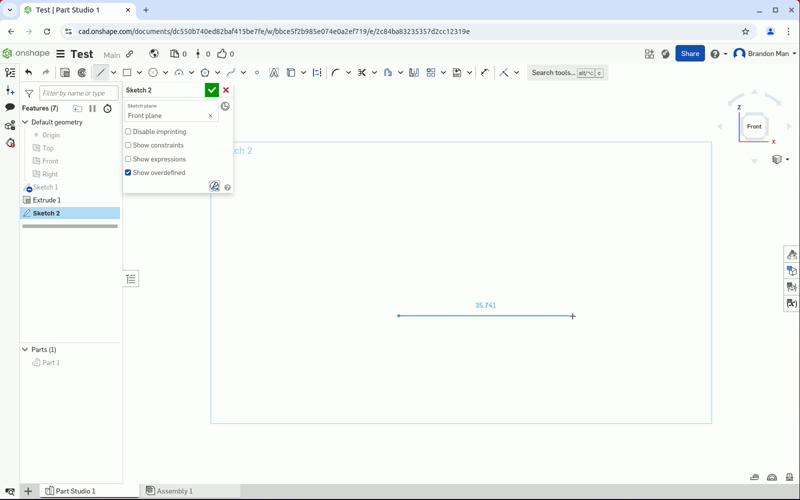
key_up(shift)
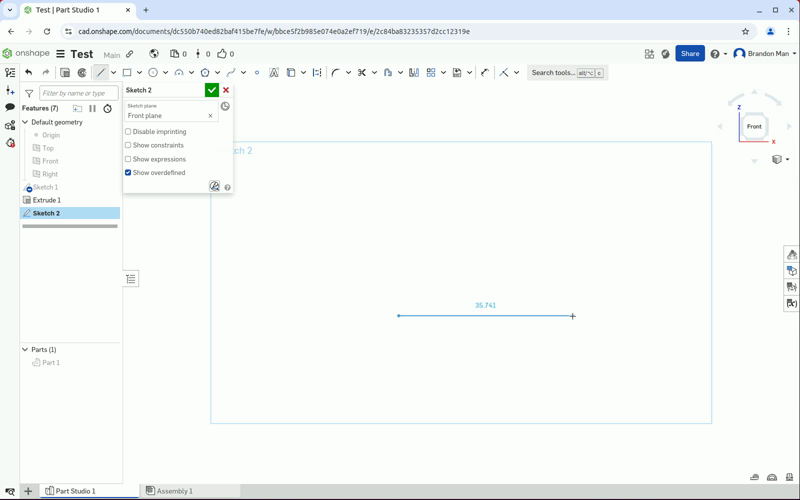
key_down(shift)
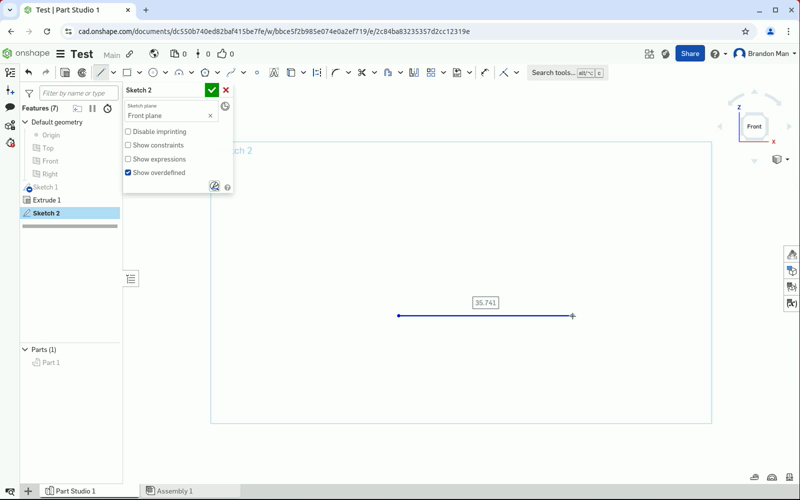
mouse_move(572, 253)
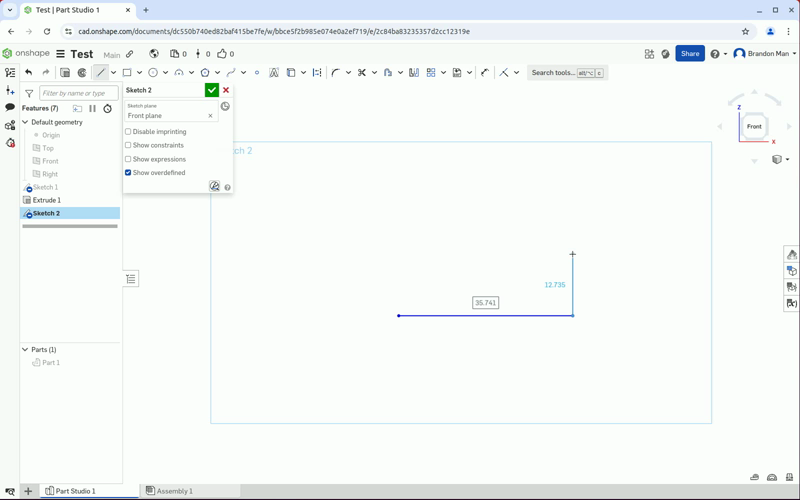
click(572, 253)
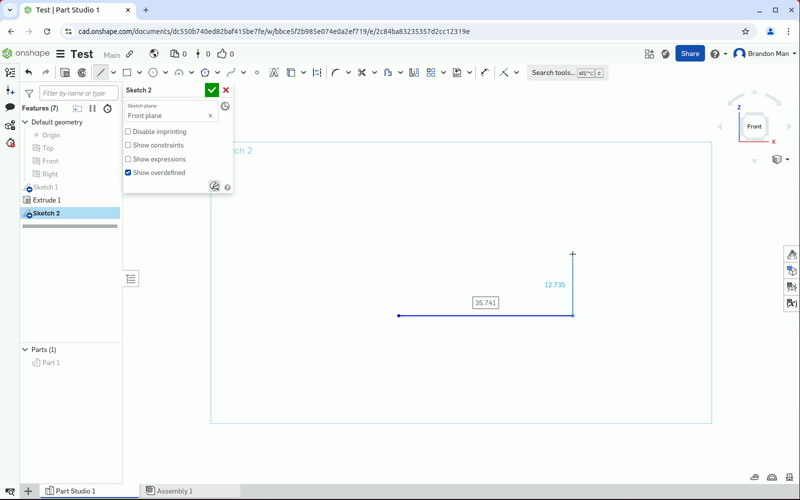
key_up(shift)
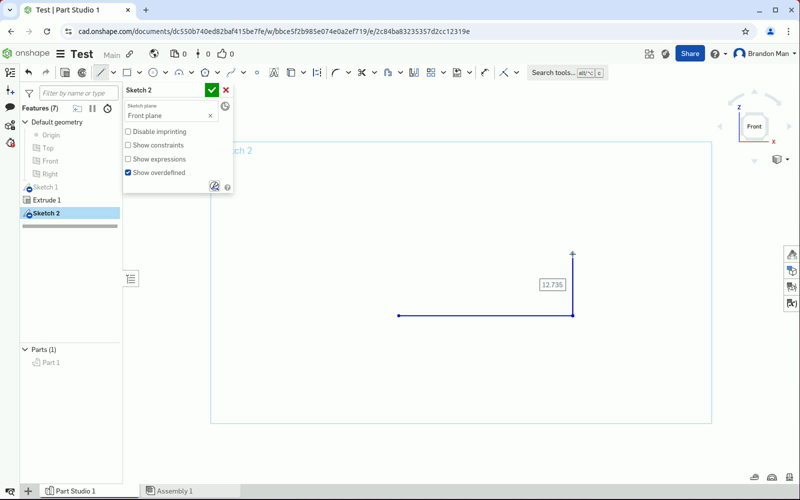
key_down(shift)
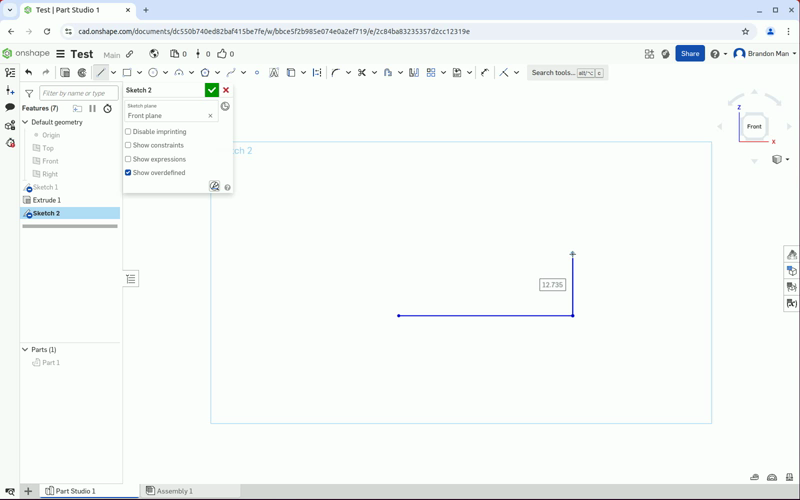
mouse_move(490, 174)
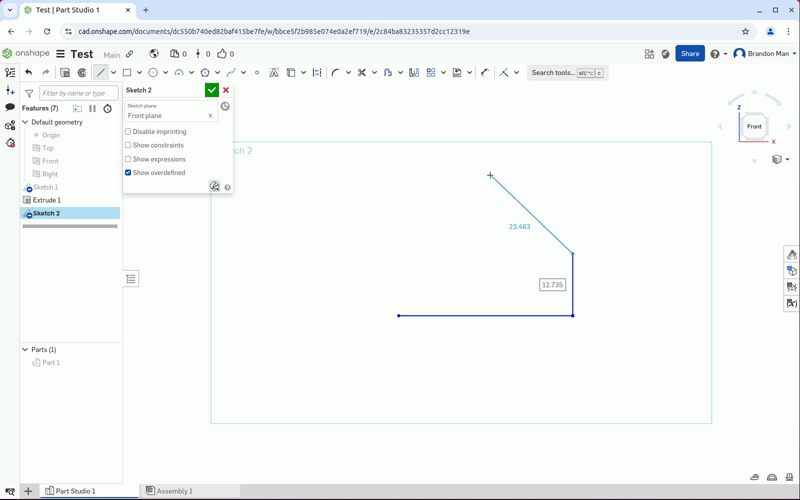
click(490, 174)
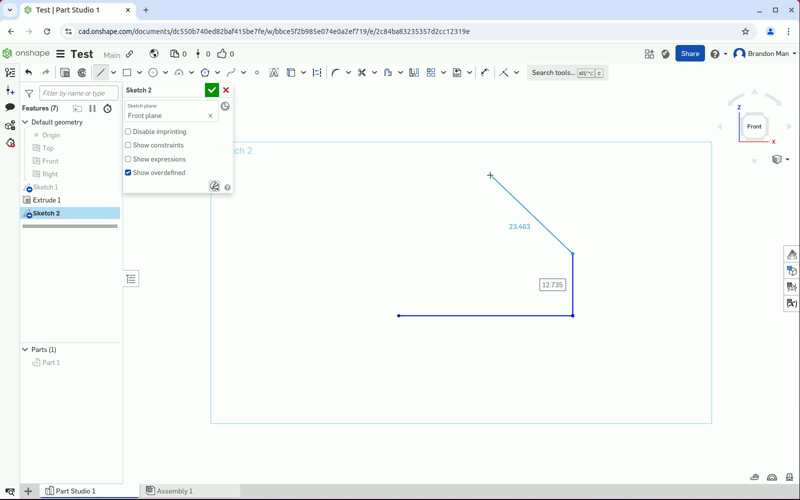
key_up(shift)
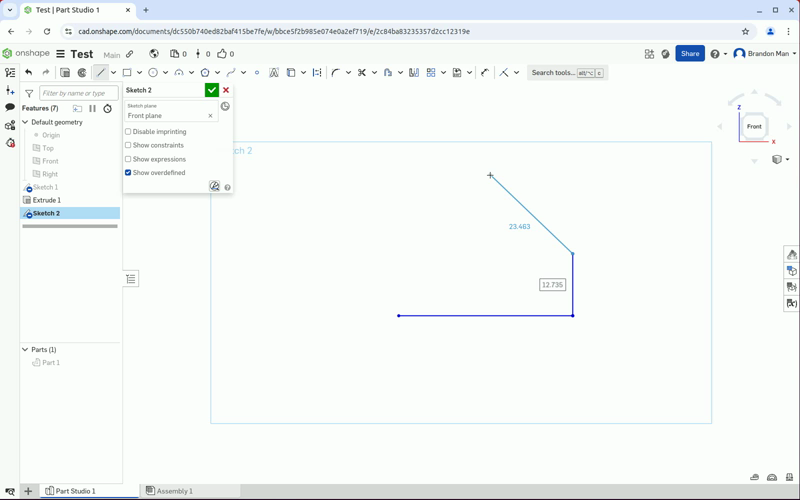
key_down(shift)
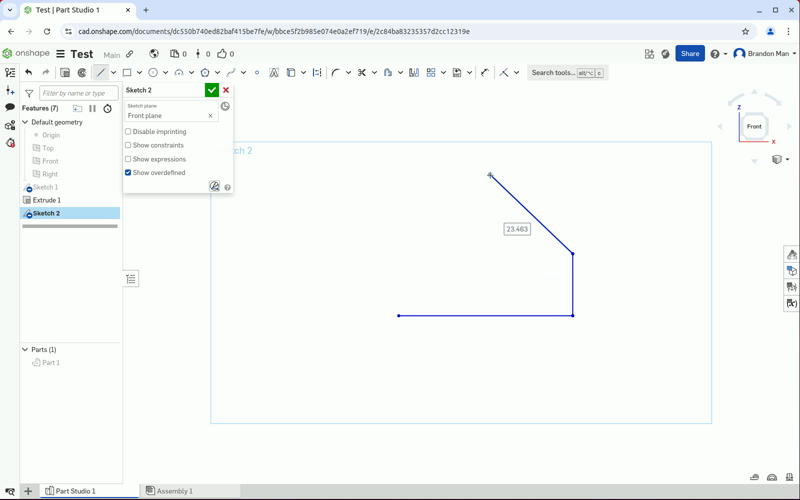
mouse_move(520, 174)
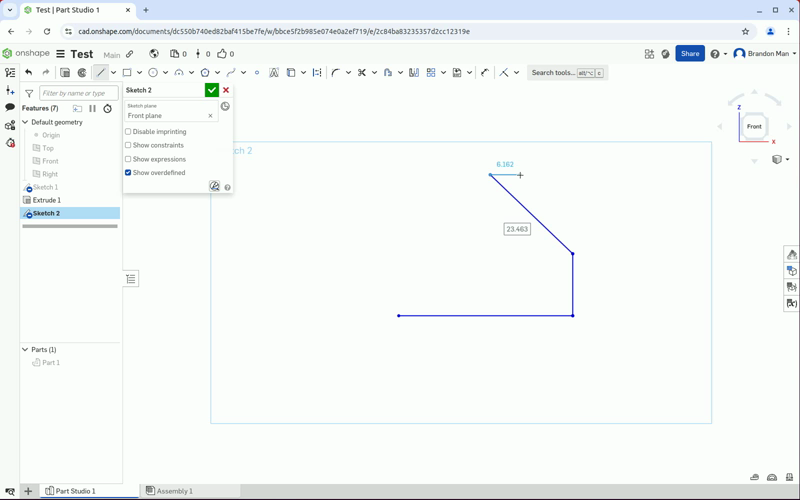
mouse_move(461, 174)
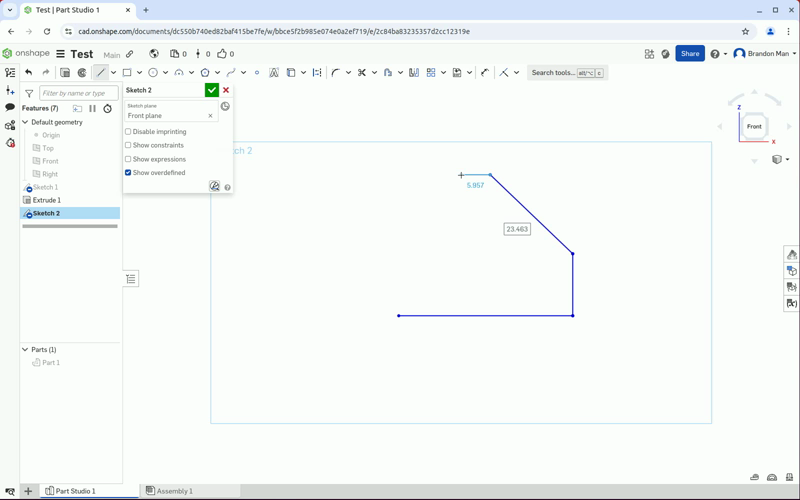
click(461, 174)
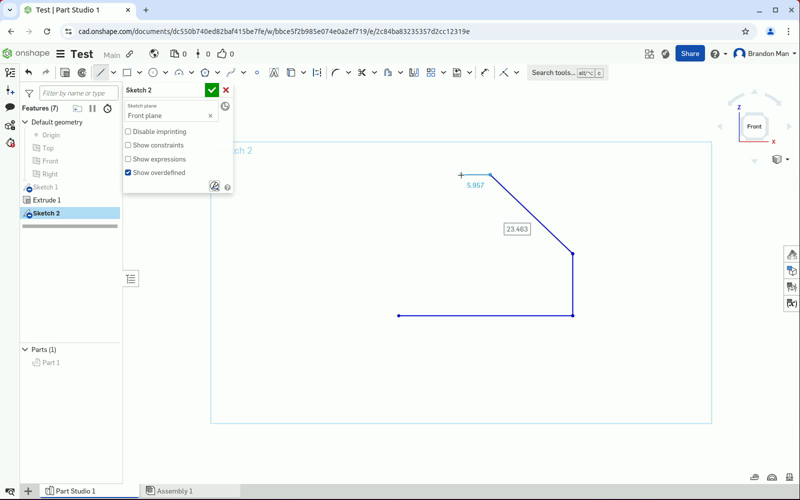
key_up(shift)
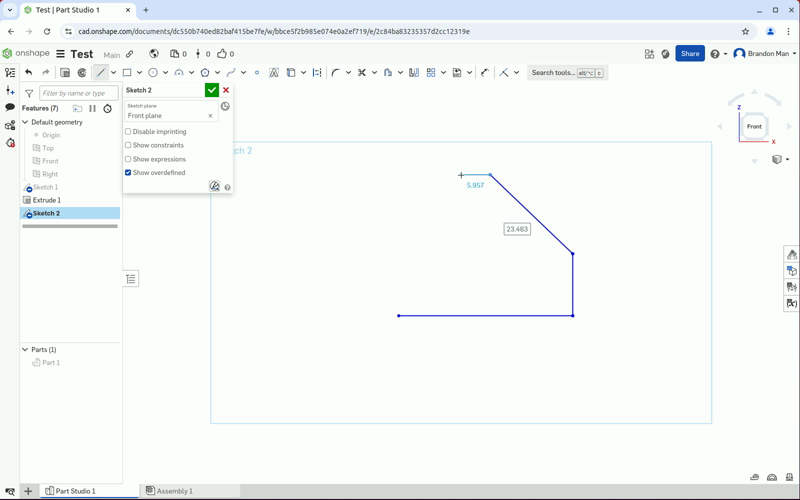
key_down(shift)
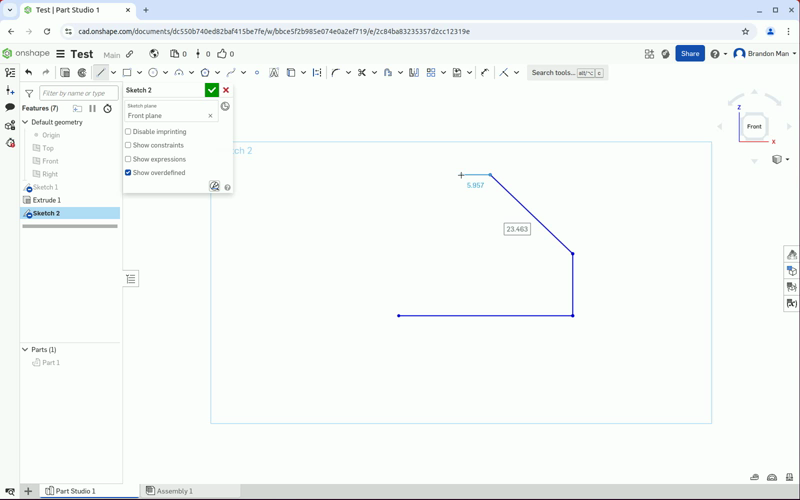
mouse_move(461, 282)
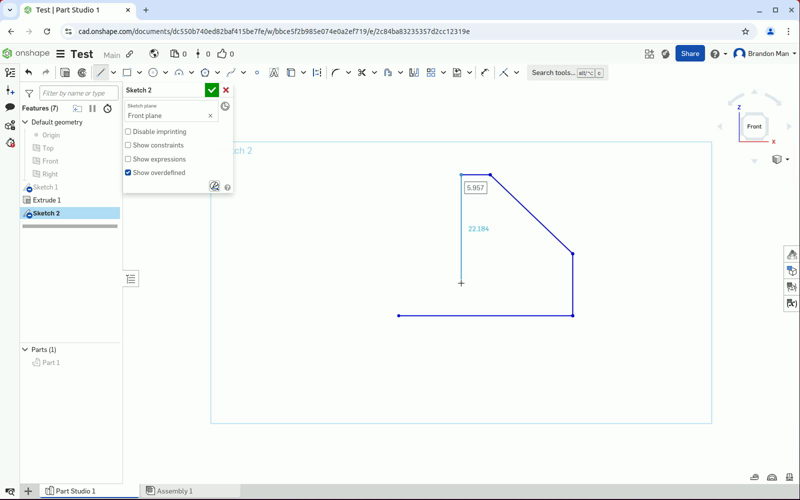
click(461, 282)
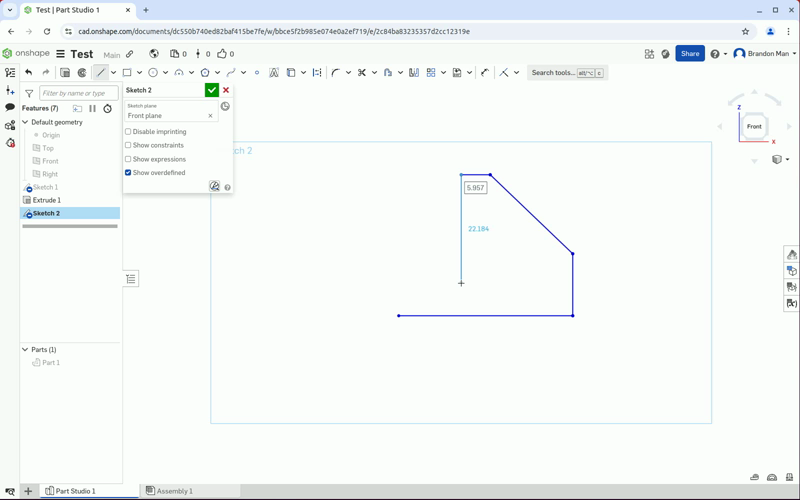
key_up(shift)
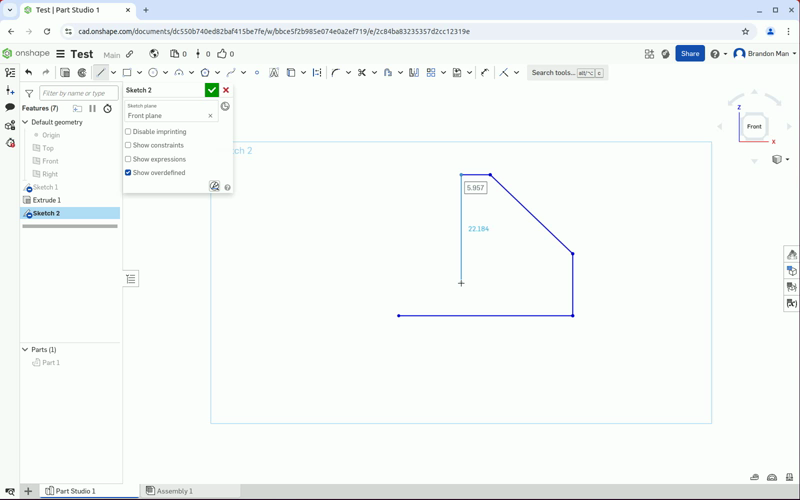
key_down(shift)
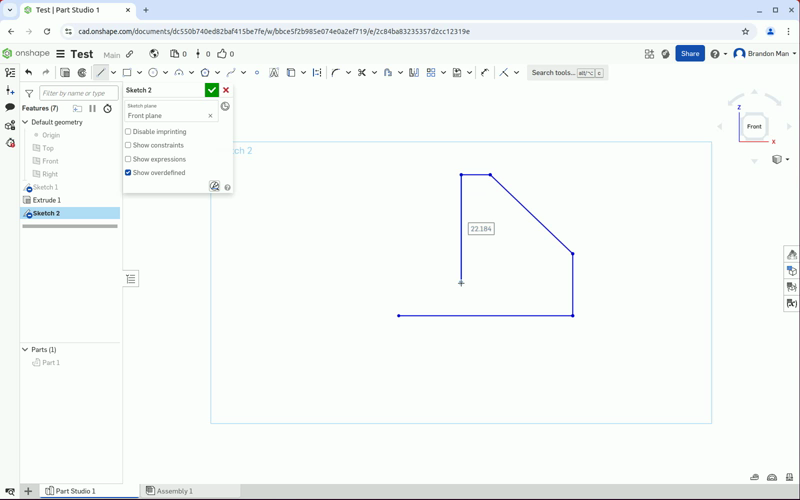
mouse_move(398, 282)
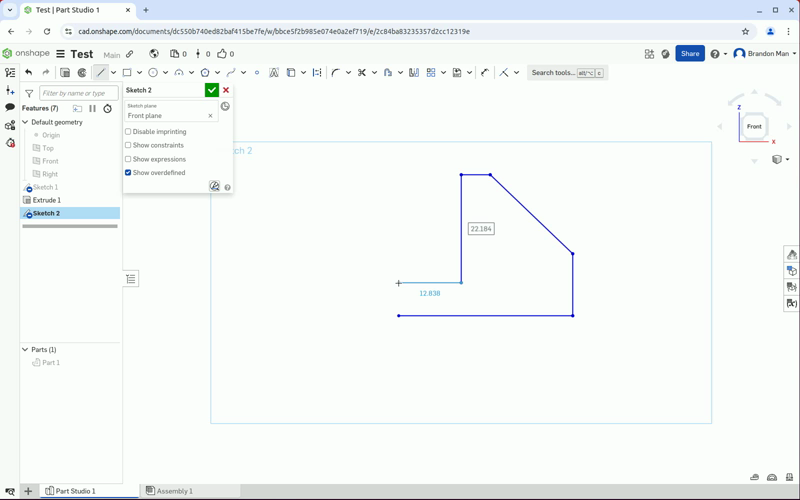
click(398, 282)
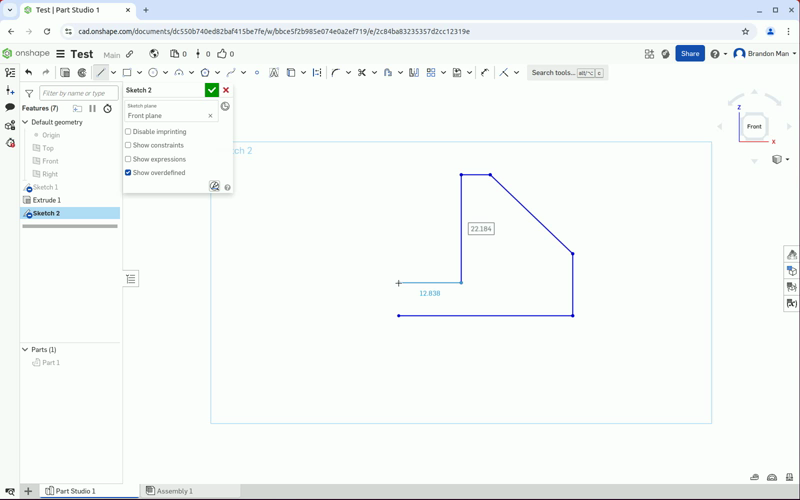
key_up(shift)
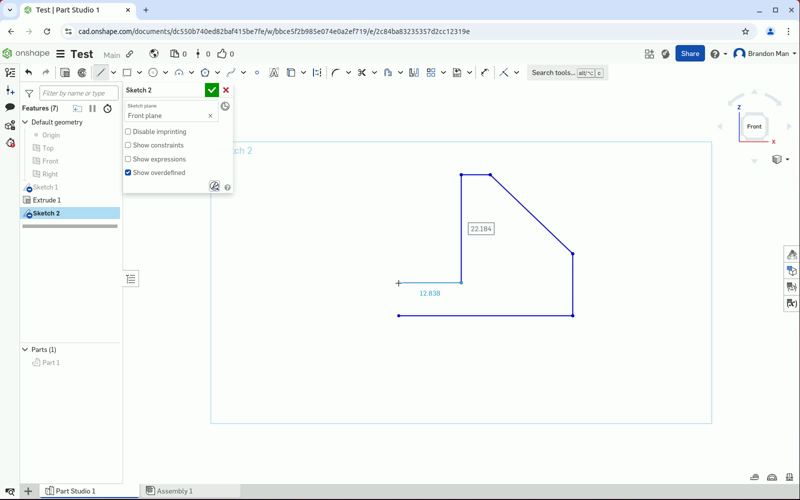
mouse_move(428, 282)
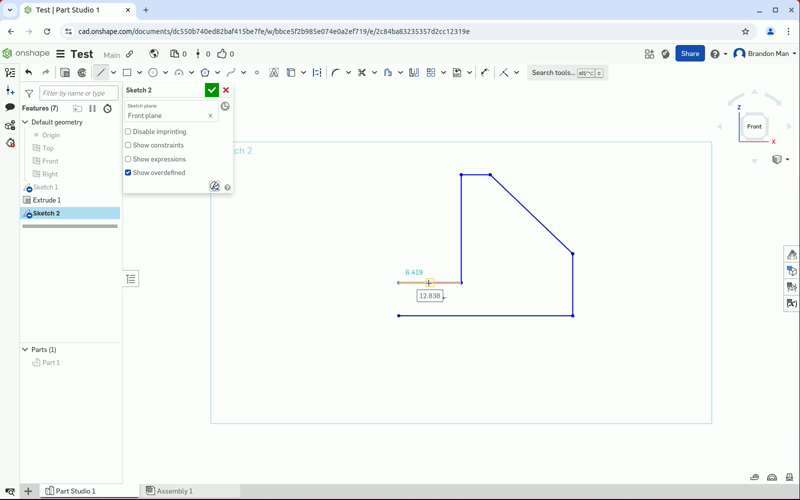
key_down(shift)
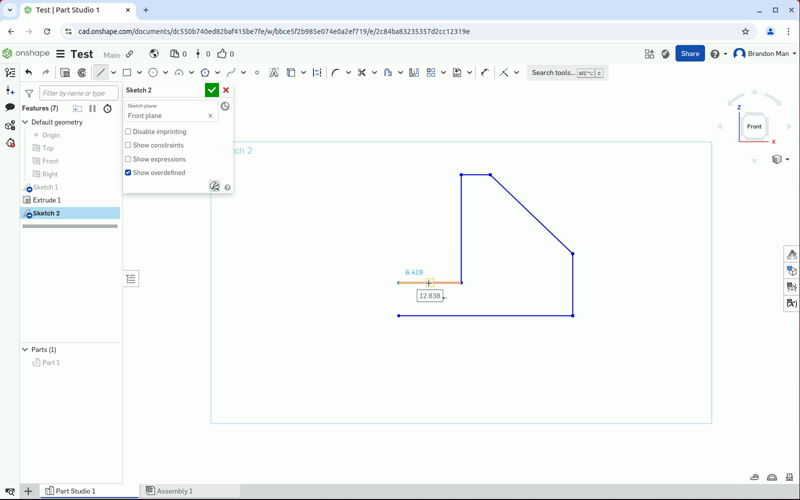
mouse_move(398, 315)
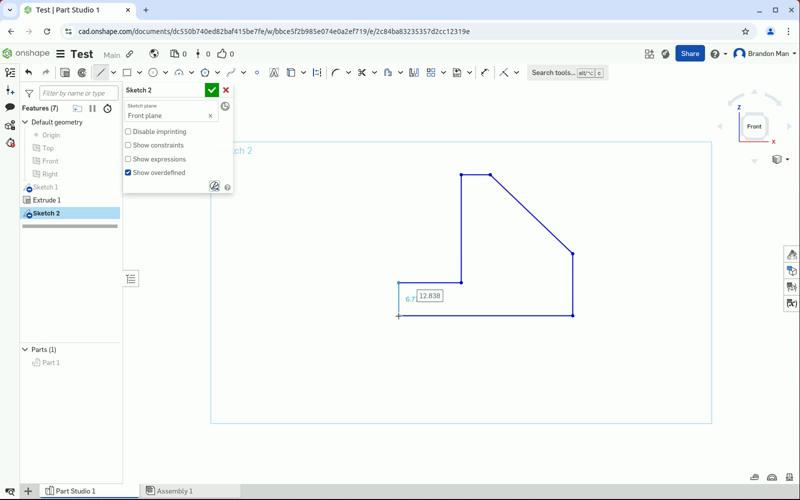
key_up(shift)
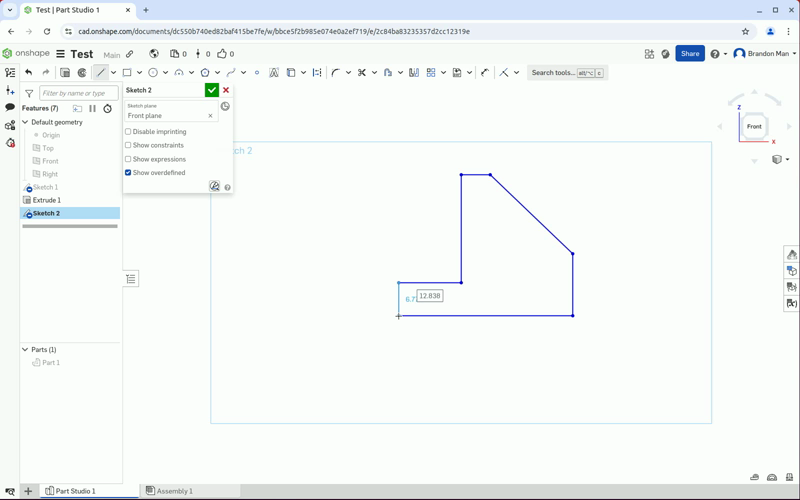
click(398, 315)
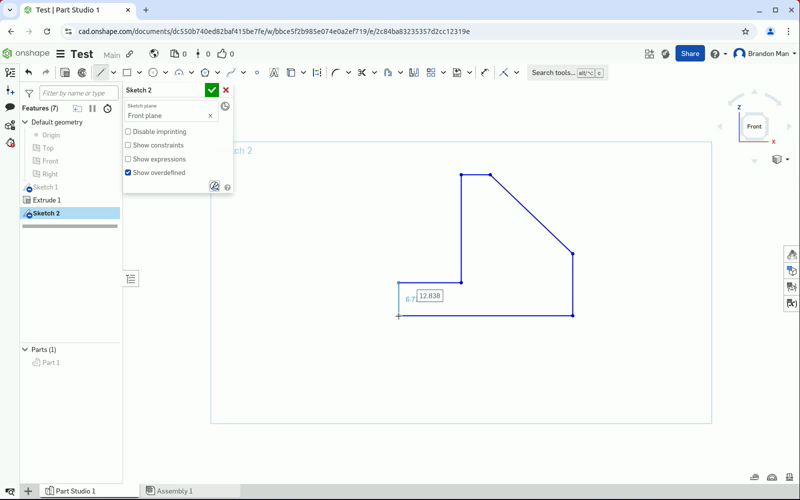
key(esc)
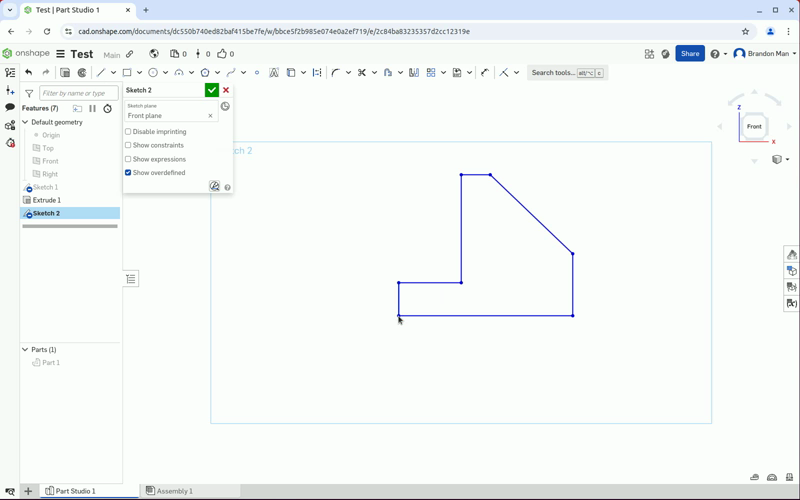
mouse_move(470, 302)
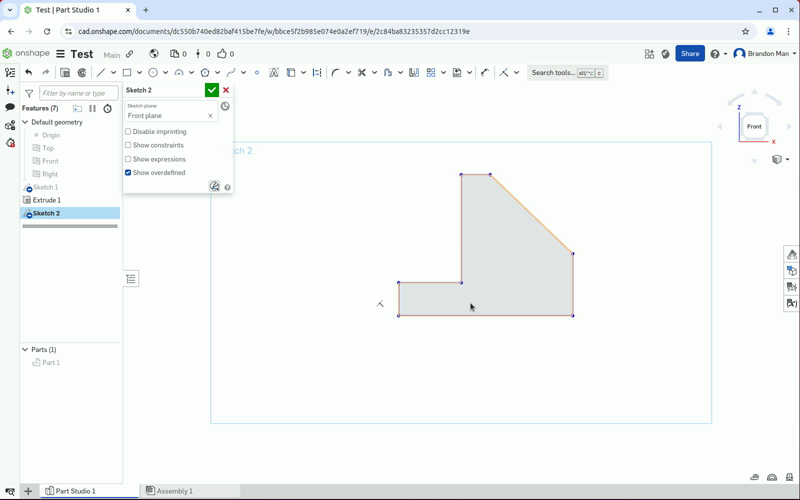
click(470, 302)
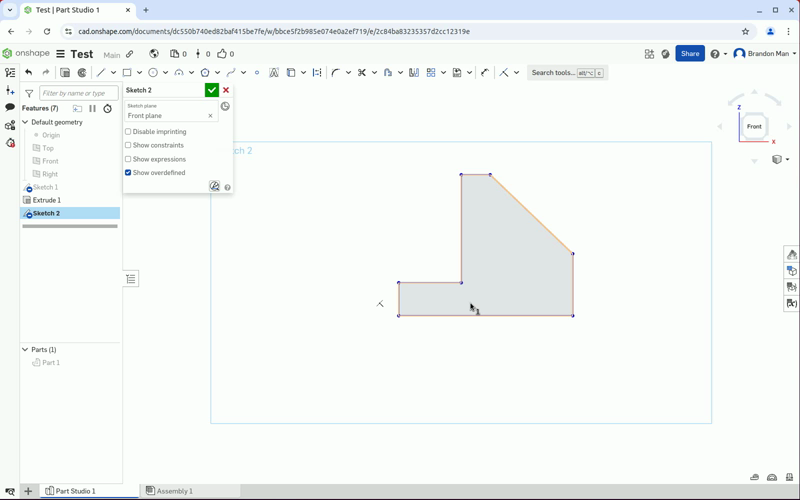
mouse_move(73, 352)
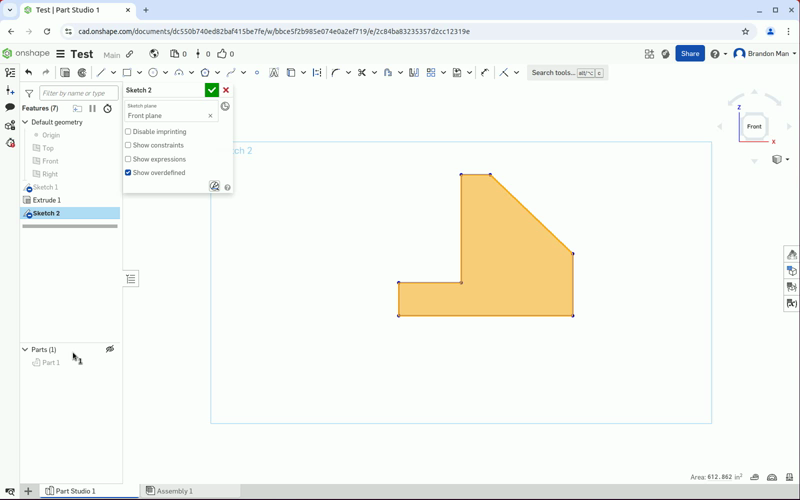
key(shift+y)
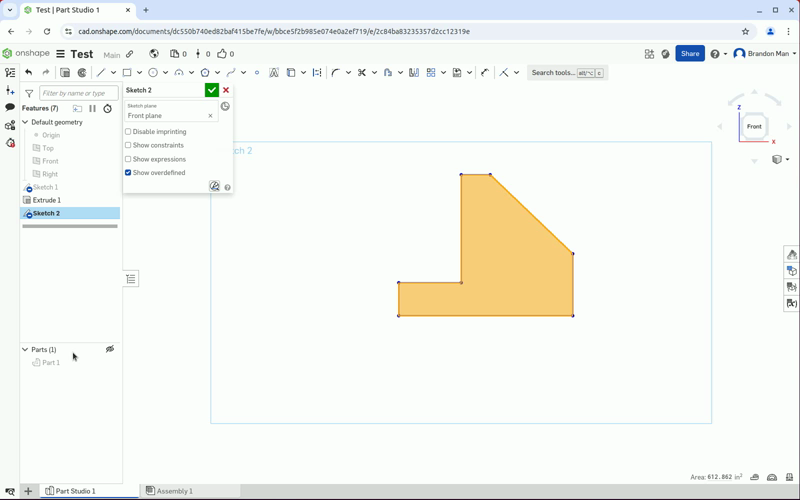
key(shift+e)
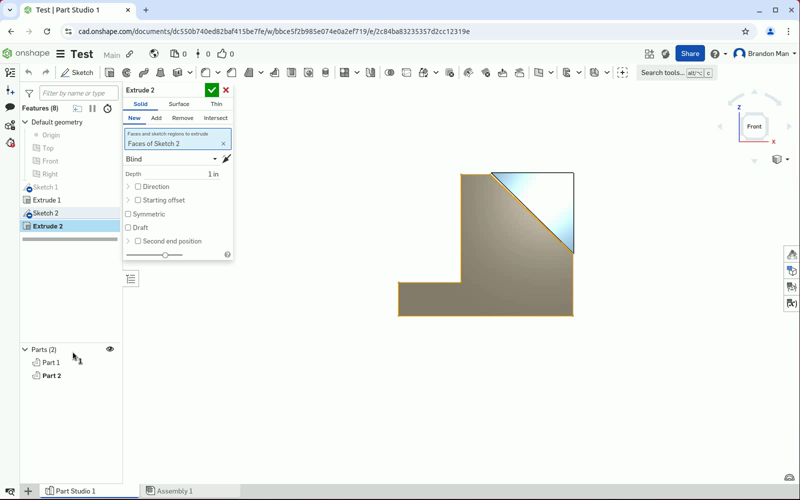
mouse_move(143, 106)
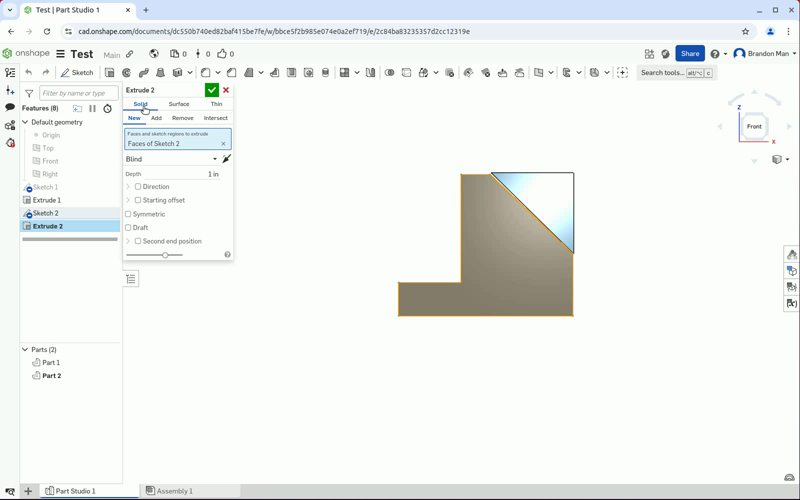
click(143, 106)
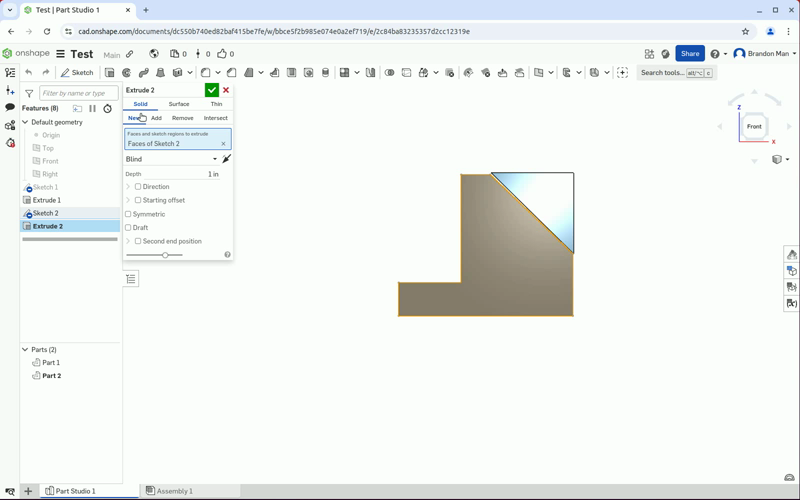
mouse_move(137, 120)
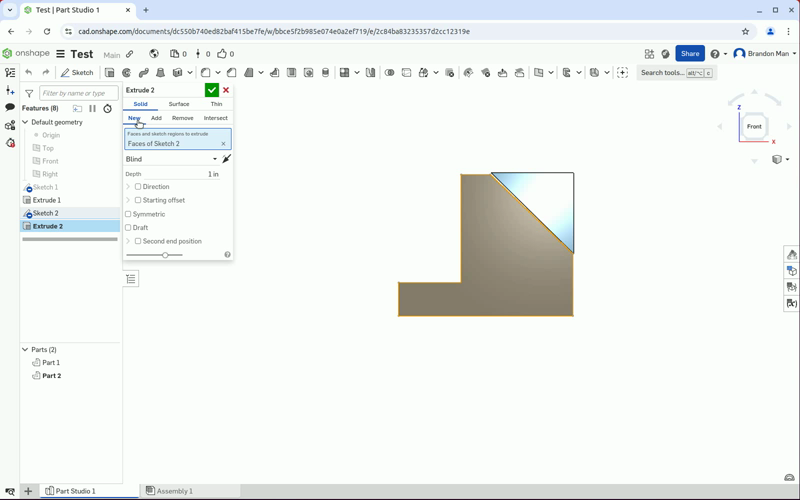
click(137, 120)
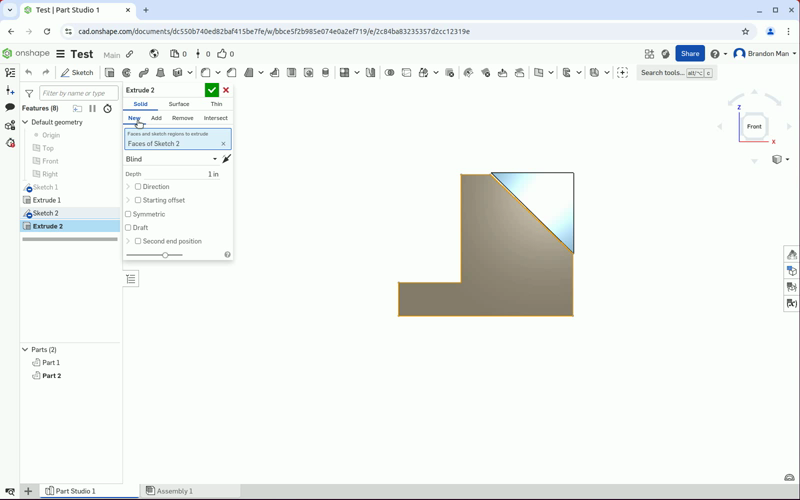
key(tab, 4)
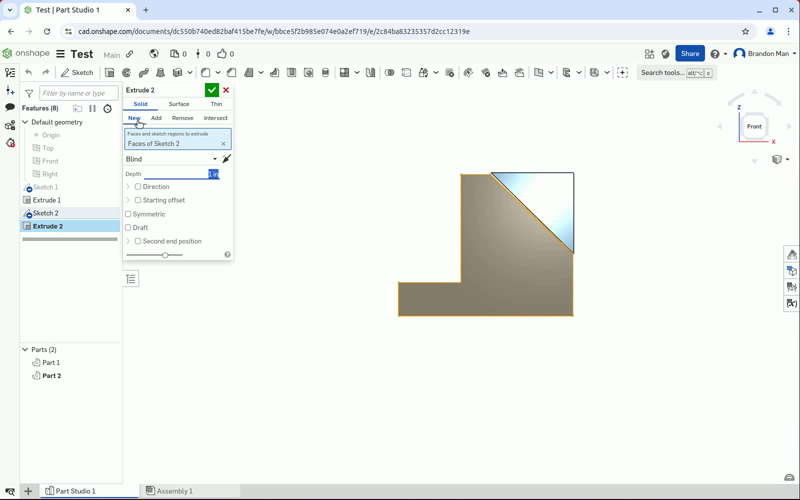
text(34.18)
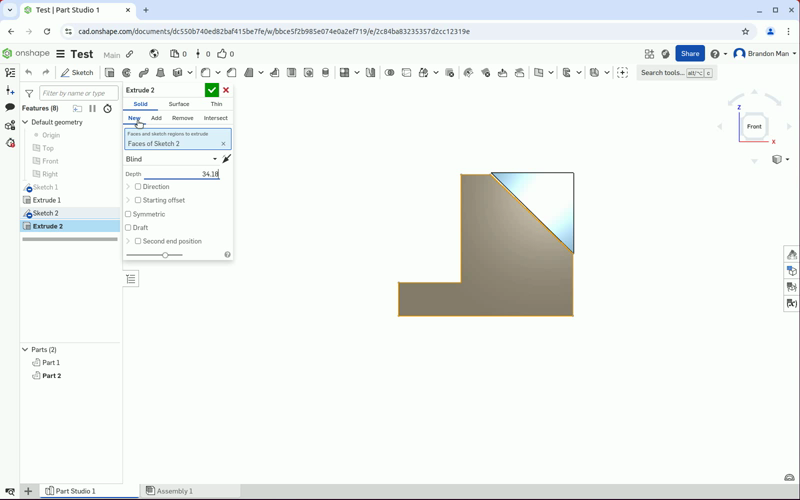
key(tab, 3)
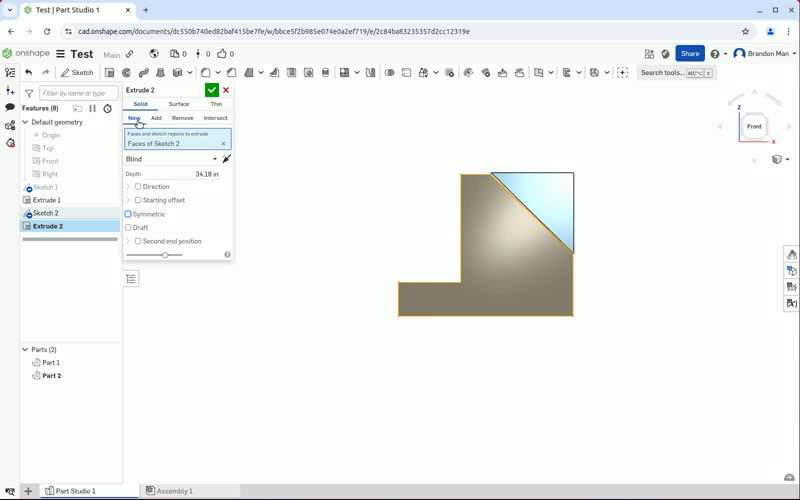
key(space)
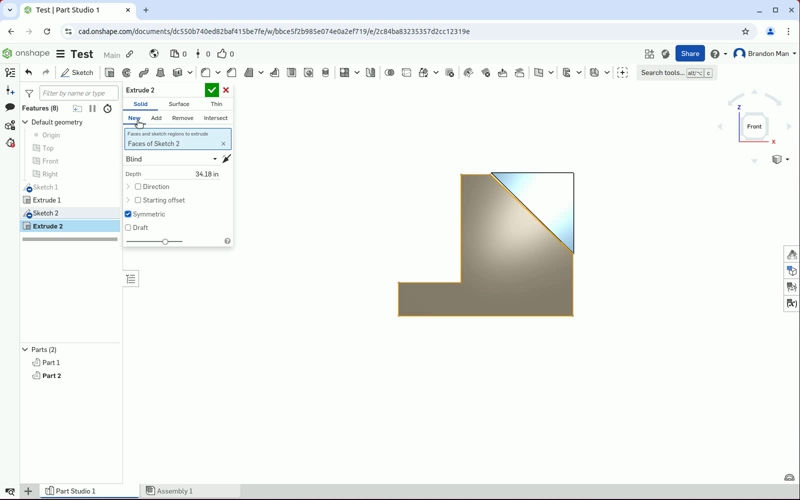
key(enter)
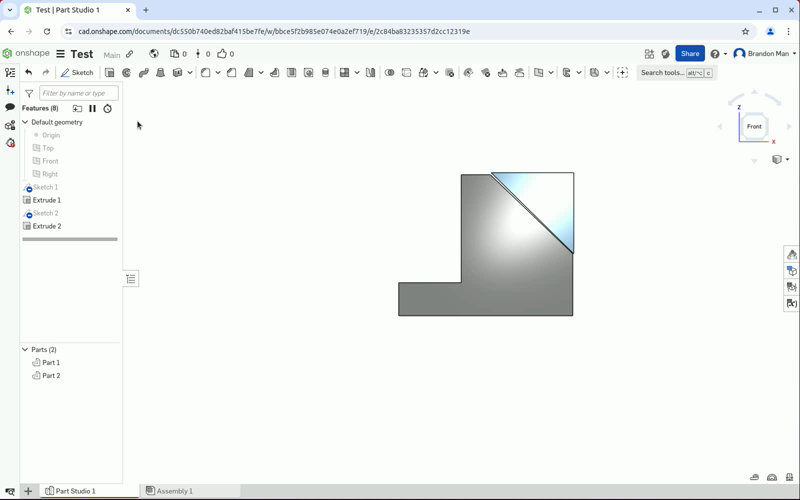
key(shift+h)
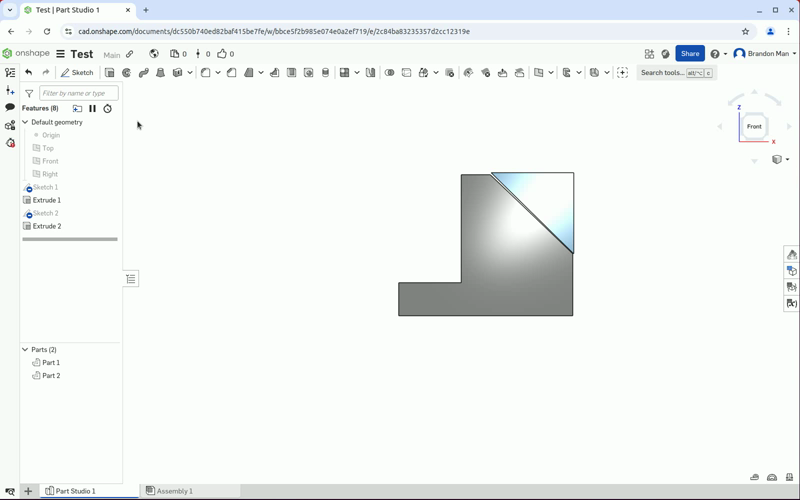
key(shift+h)
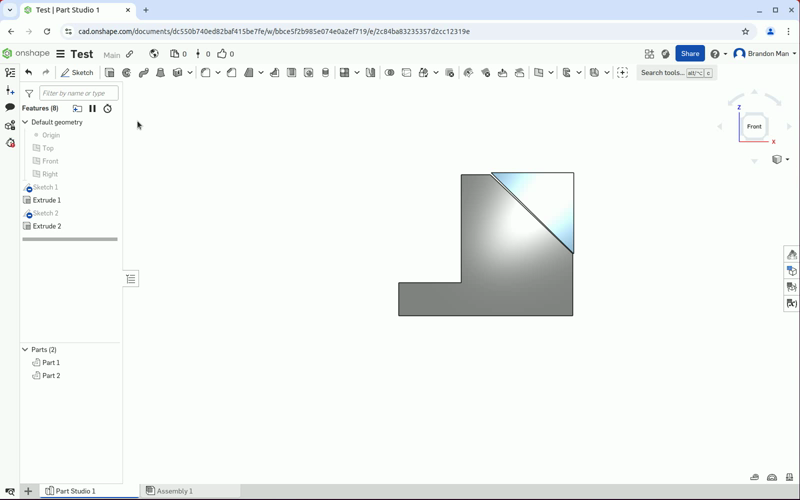
mouse_move(73, 189)
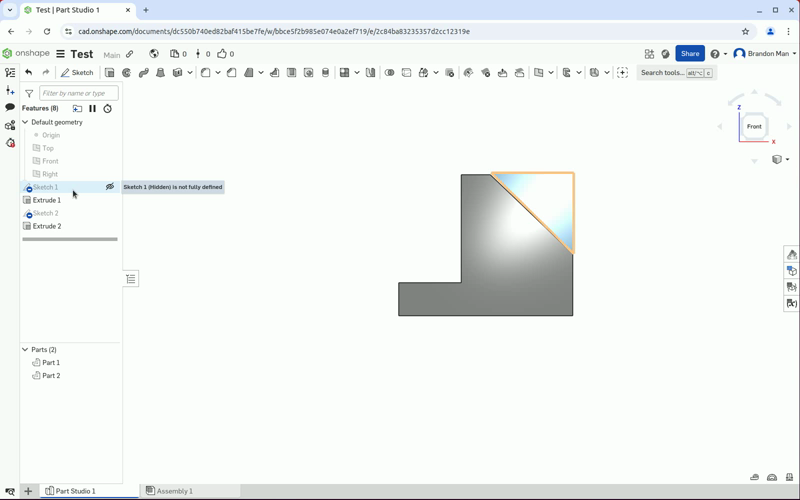
click(73, 189)
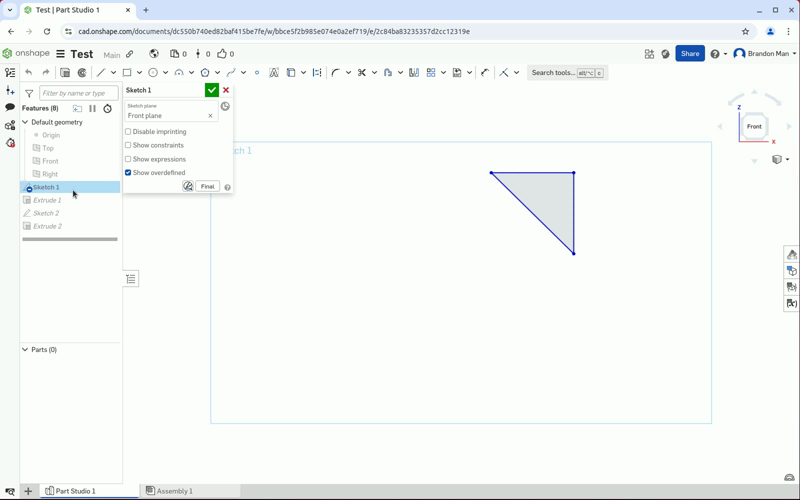
mouse_move(229, 92)
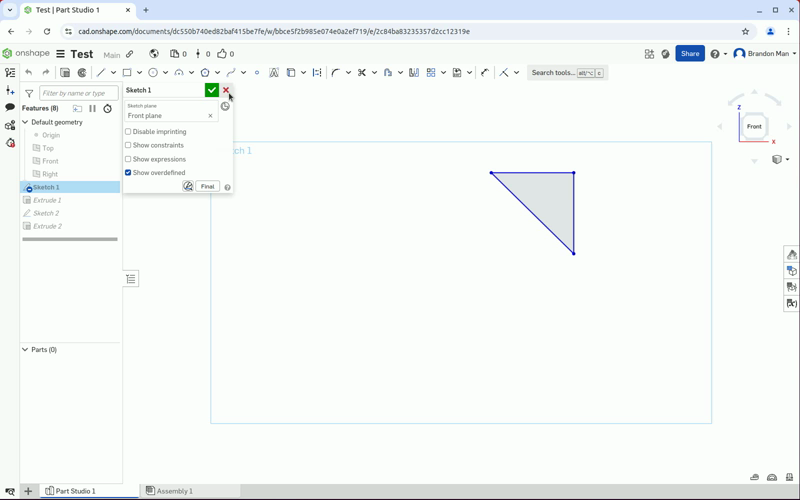
click(229, 92)
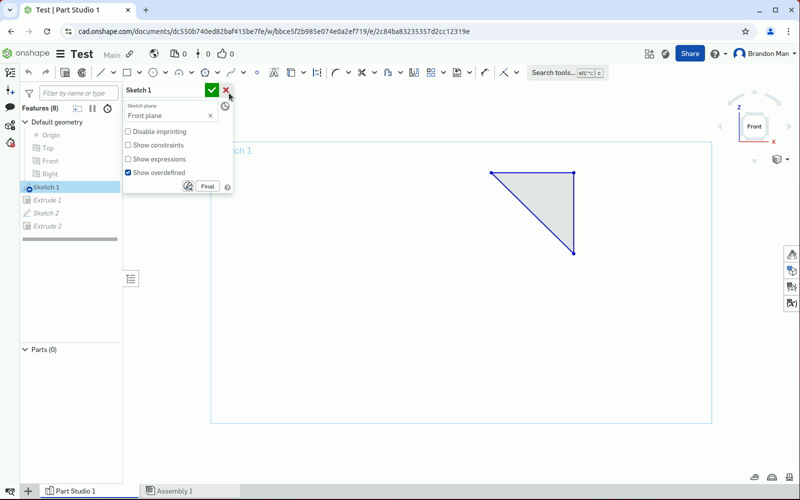
key(shift+s)
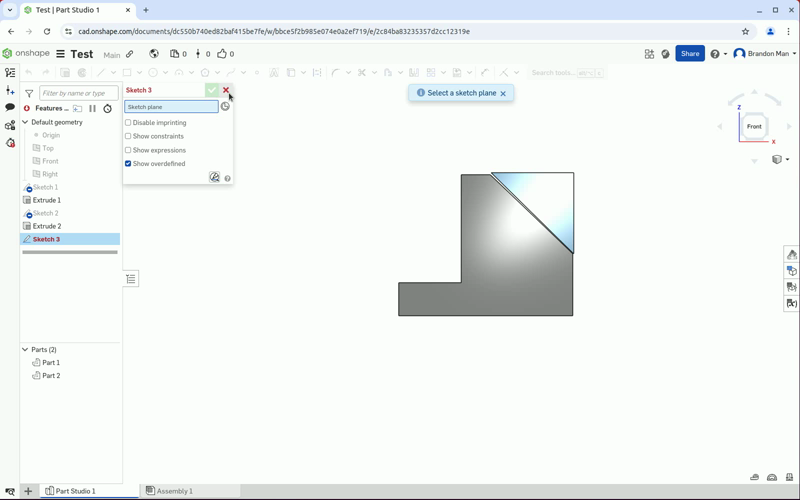
mouse_move(73, 163)
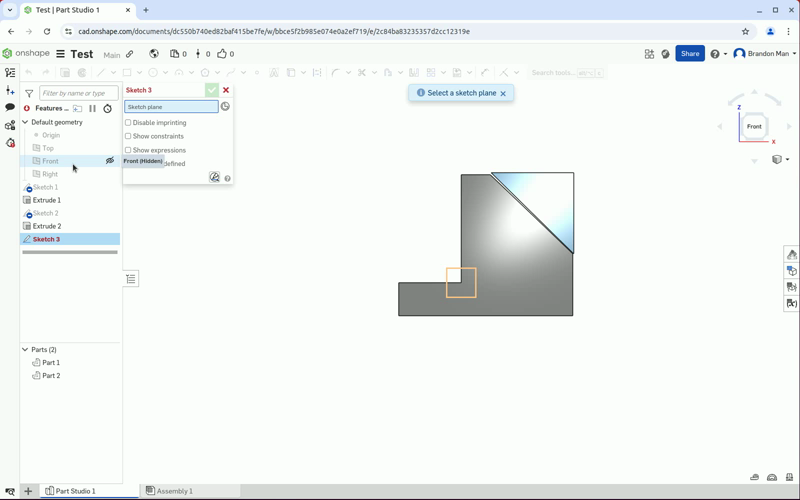
click(73, 163)
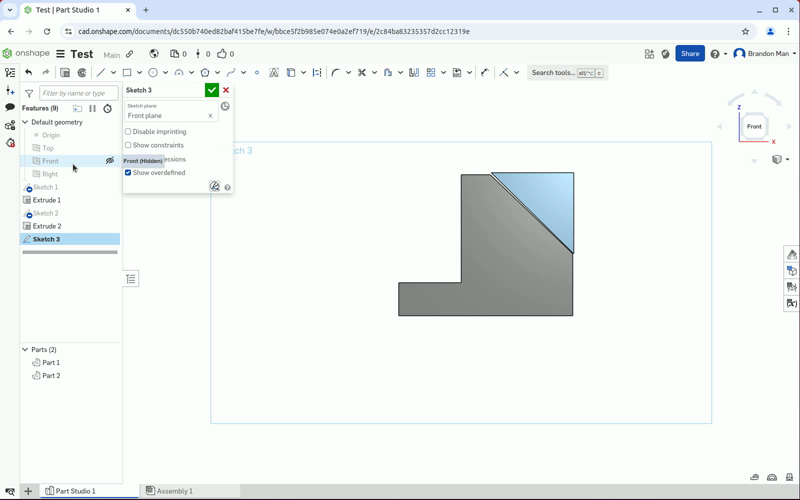
mouse_move(73, 352)
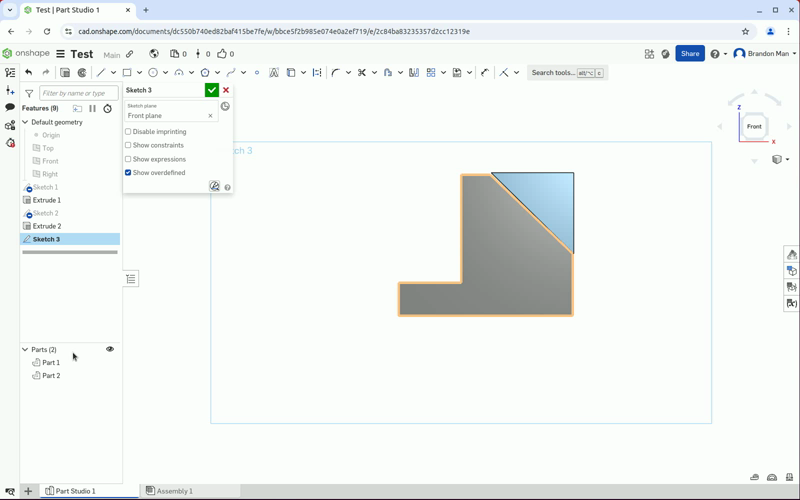
key(y)
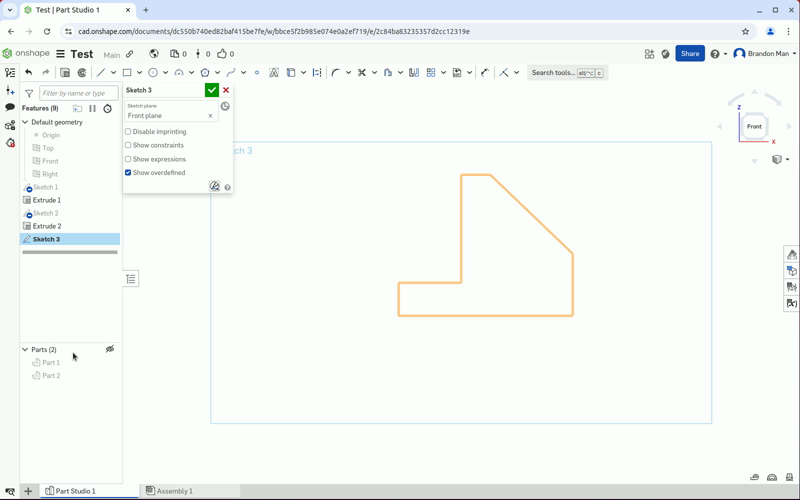
key(l)
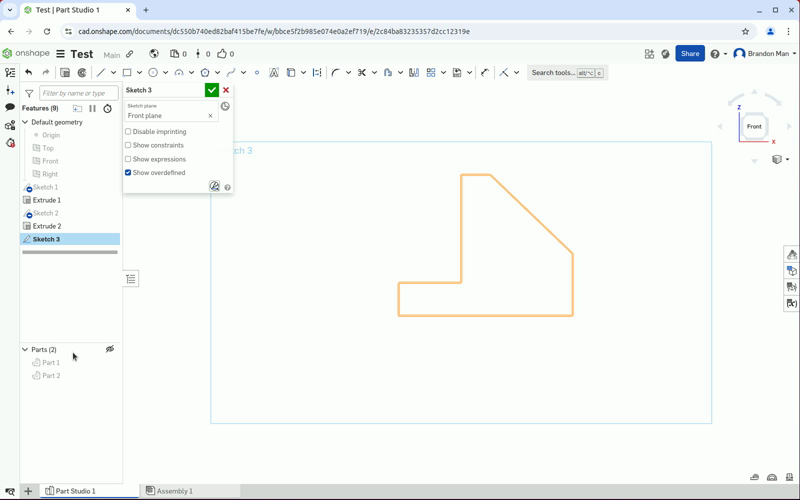
key_down(shift)
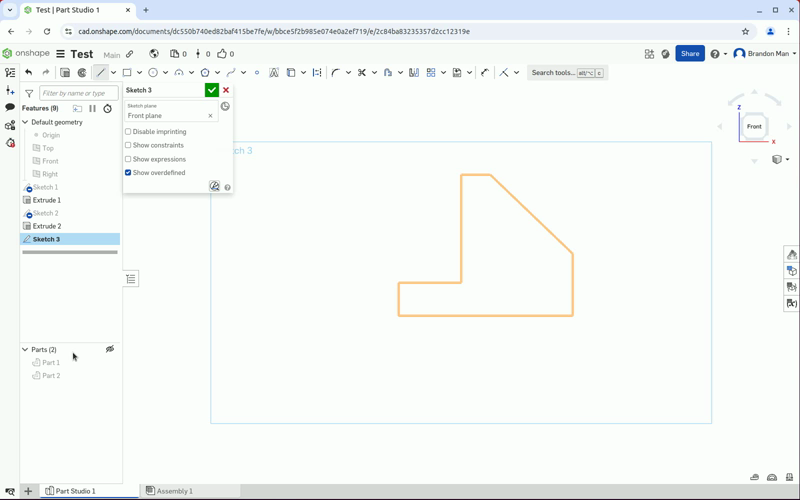
mouse_move(398, 282)
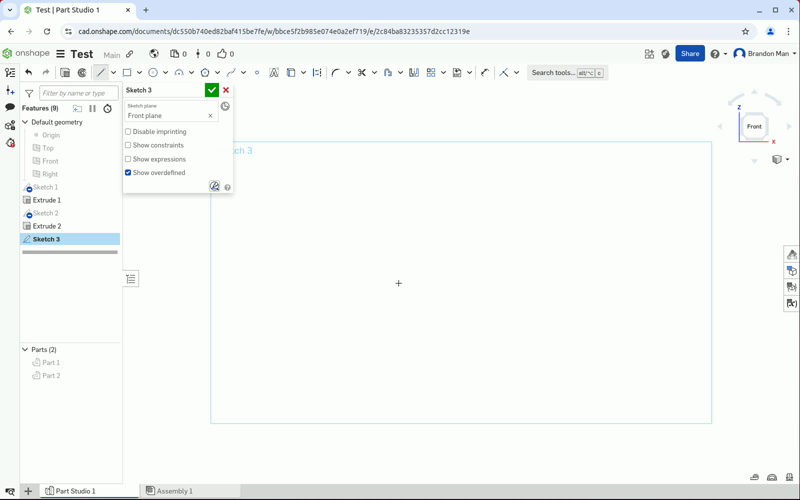
click(398, 282)
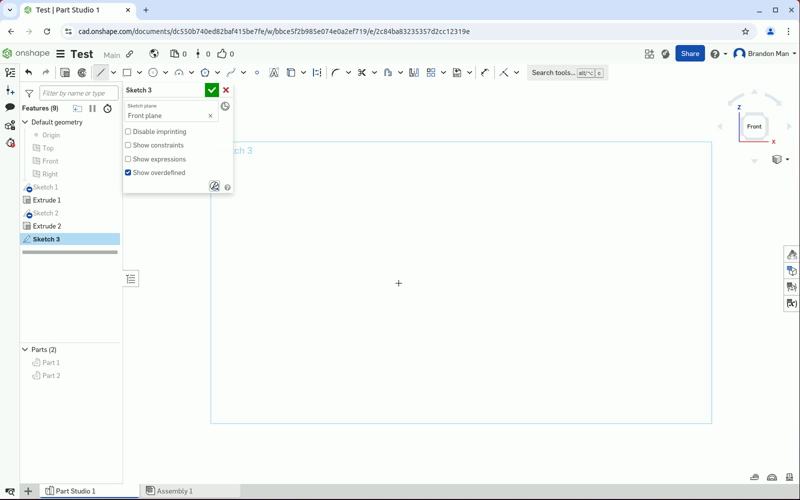
key_up(shift)
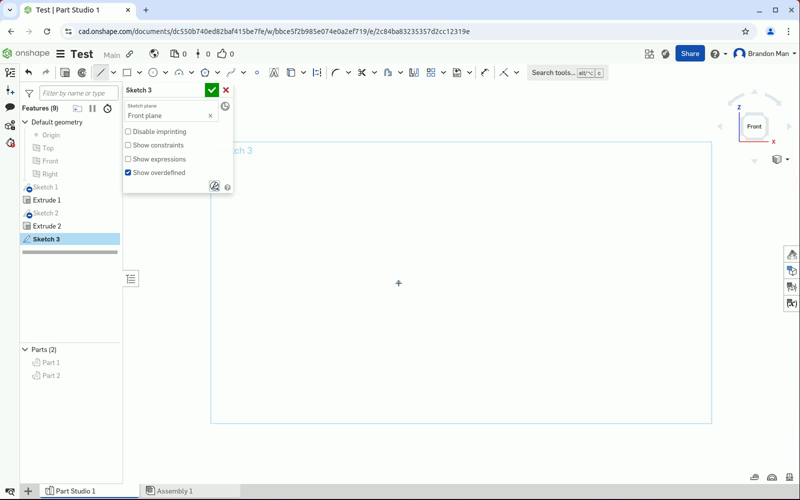
key_down(shift)
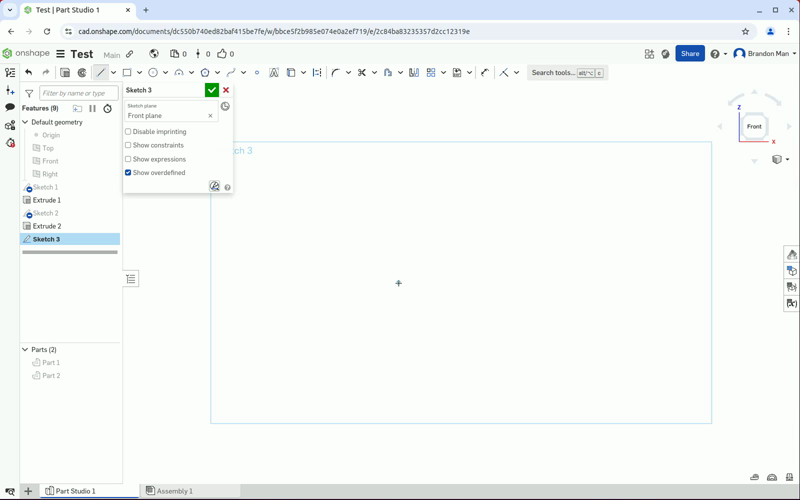
mouse_move(461, 282)
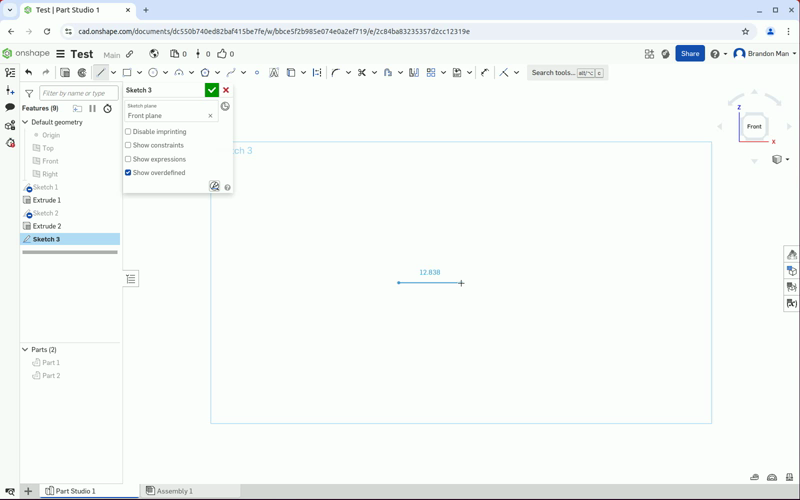
click(461, 282)
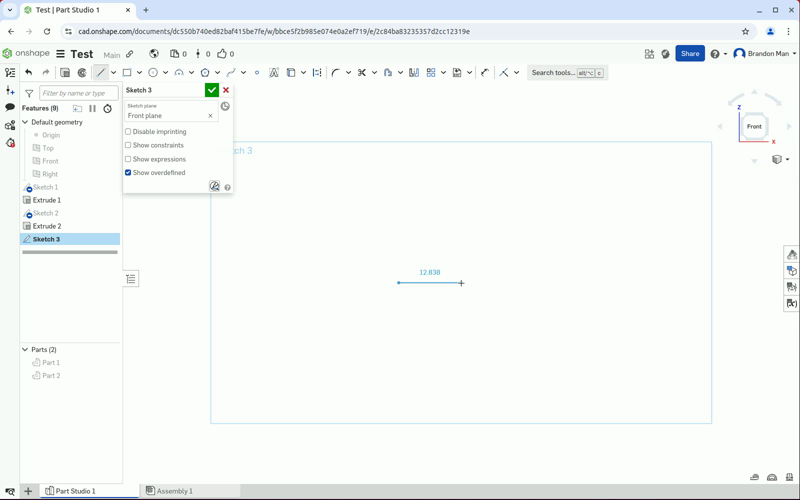
key_up(shift)
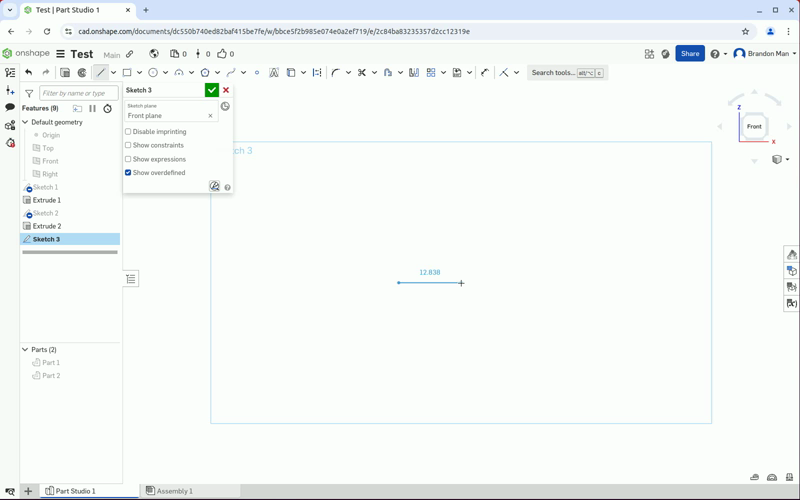
key_down(shift)
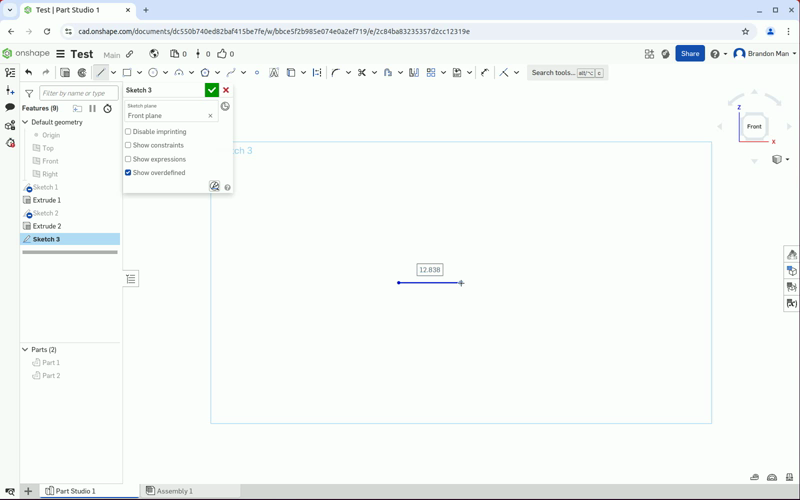
mouse_move(461, 172)
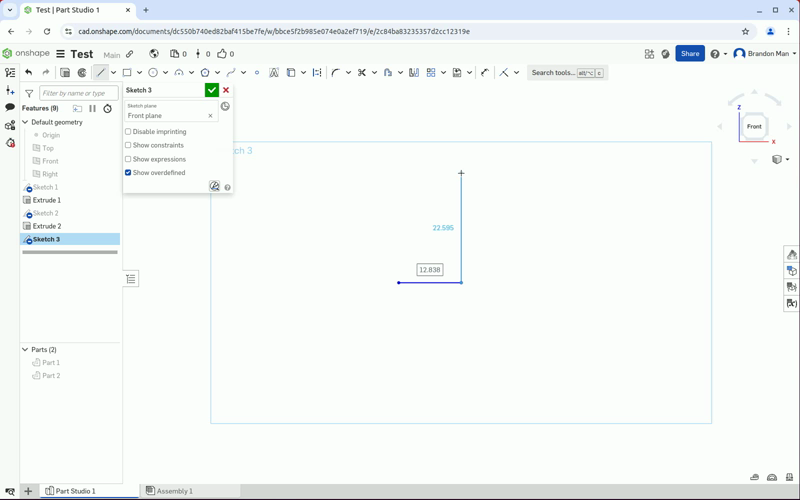
click(461, 172)
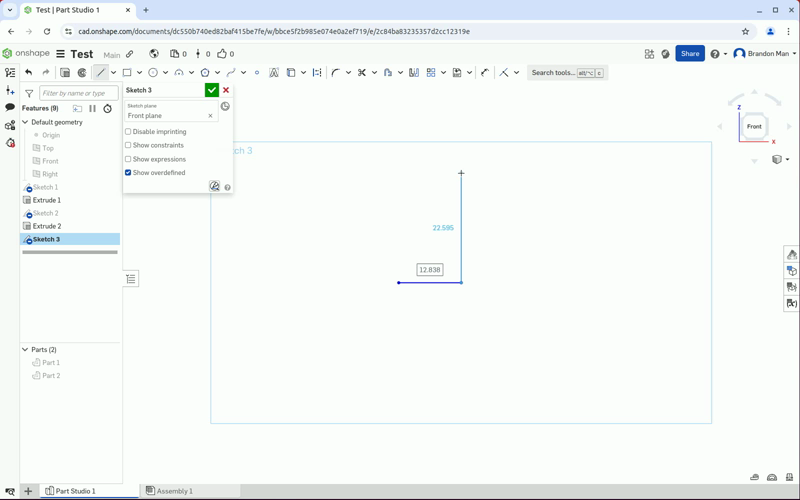
key_up(shift)
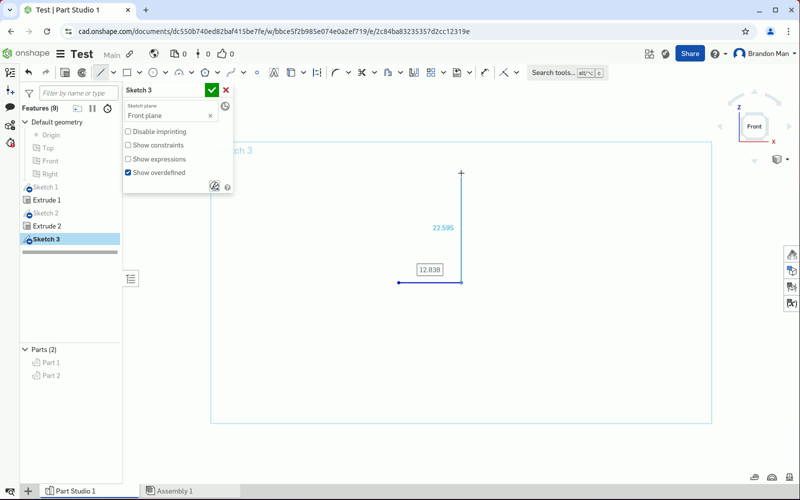
key_down(shift)
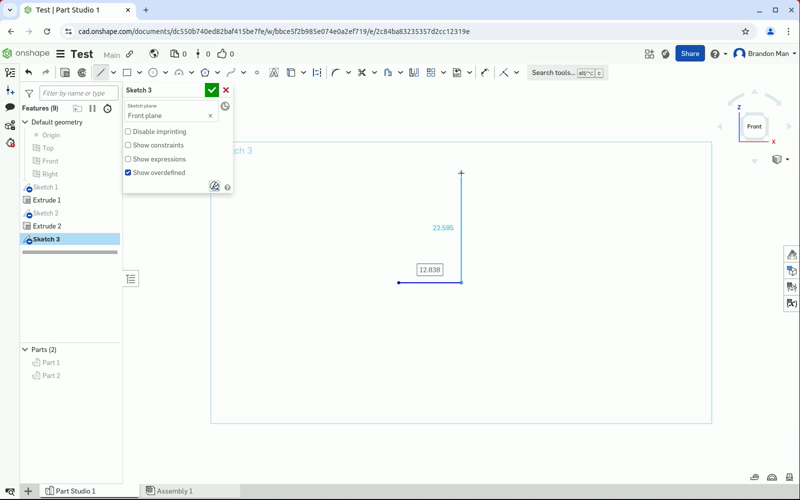
mouse_move(398, 172)
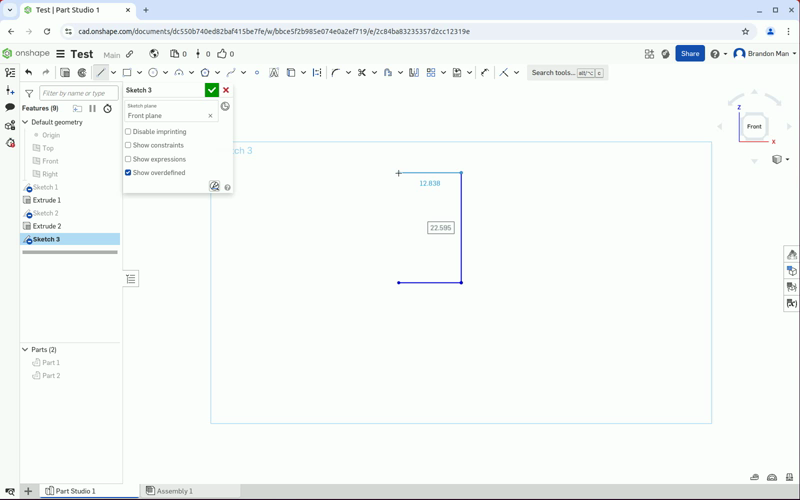
click(398, 172)
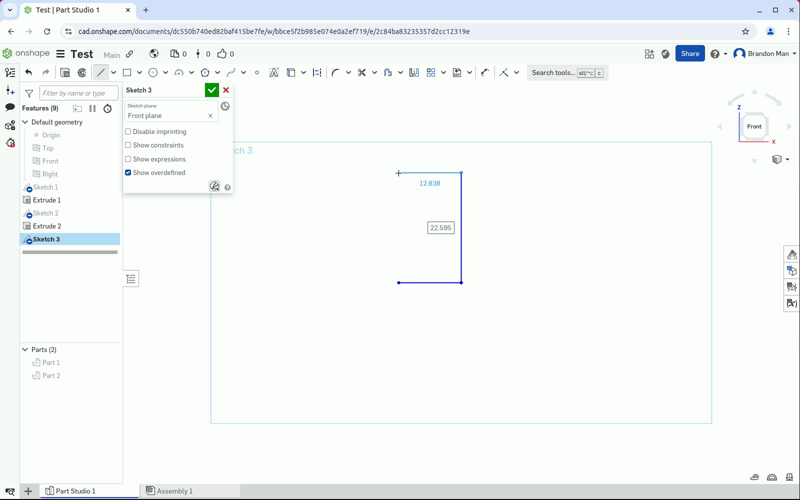
key_up(shift)
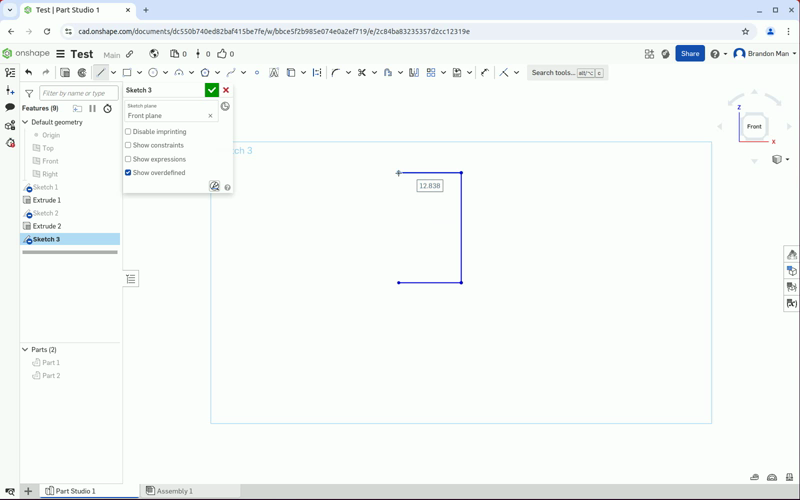
key_down(shift)
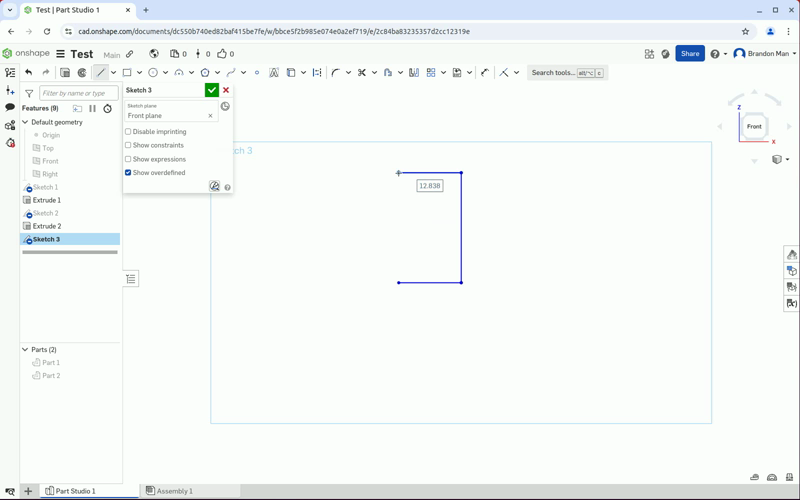
mouse_move(398, 282)
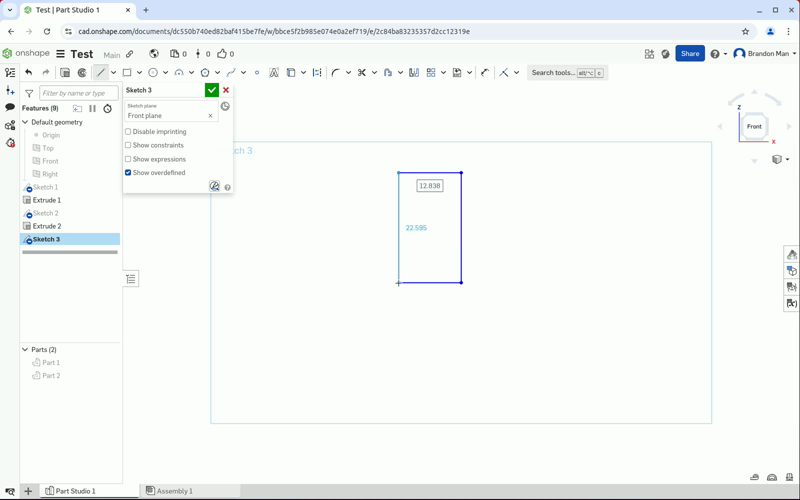
key_up(shift)
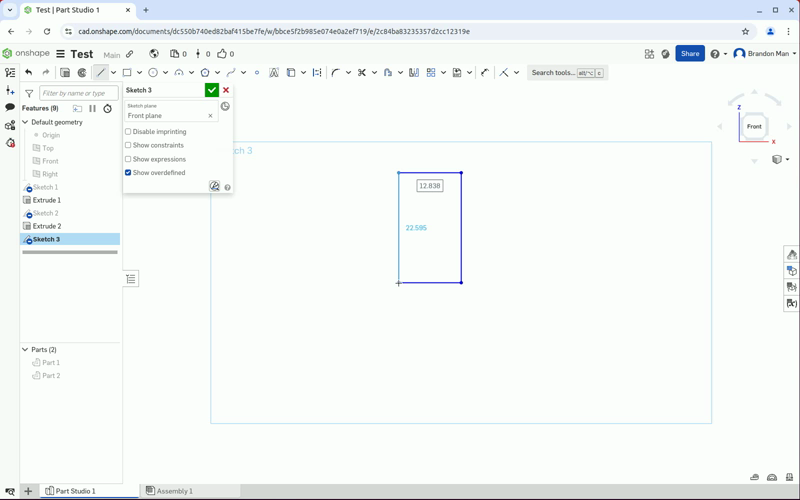
click(398, 282)
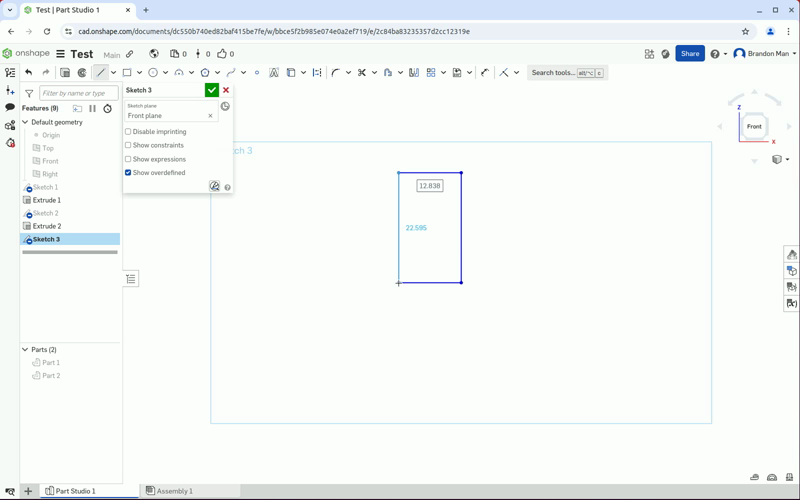
key(esc)
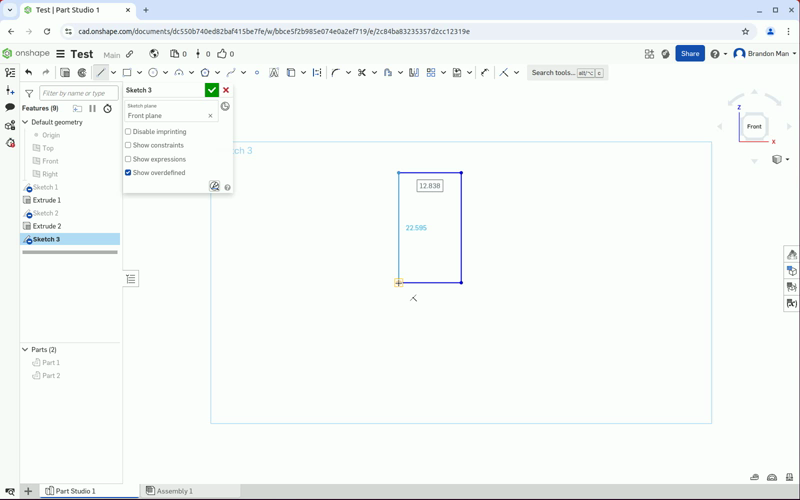
mouse_move(405, 226)
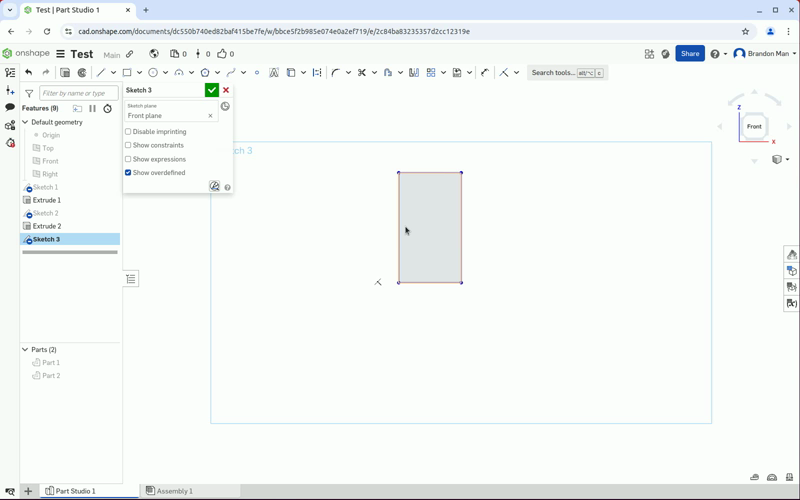
click(405, 226)
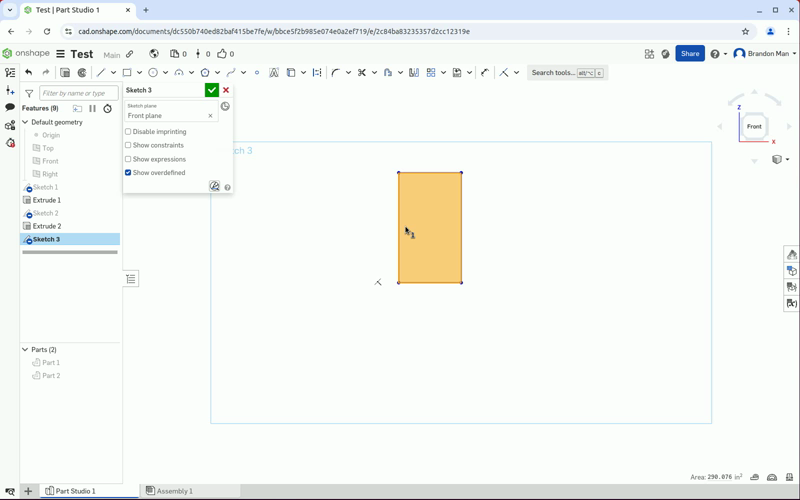
mouse_move(73, 352)
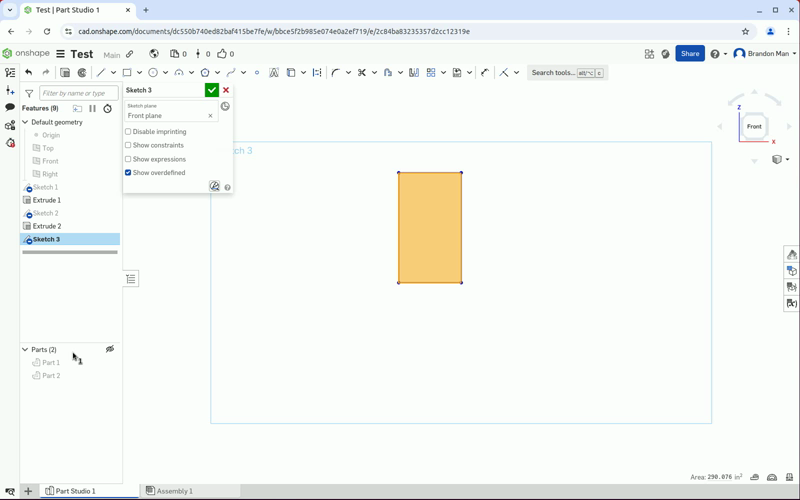
key(shift+y)
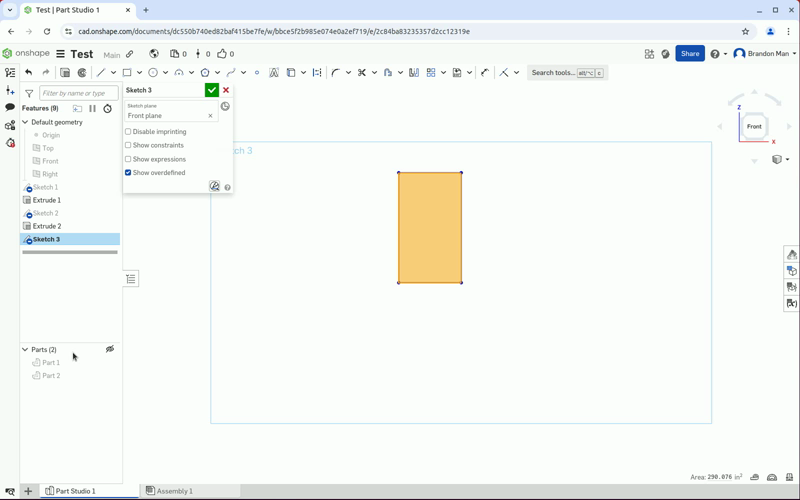
key(shift+e)
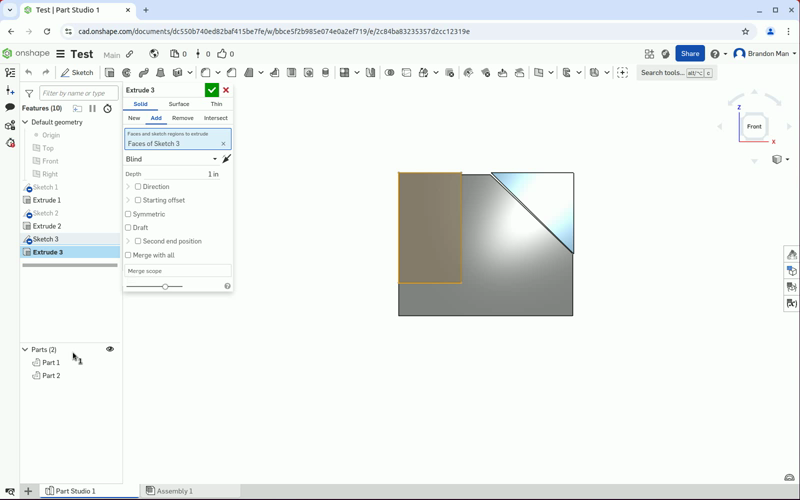
mouse_move(143, 106)
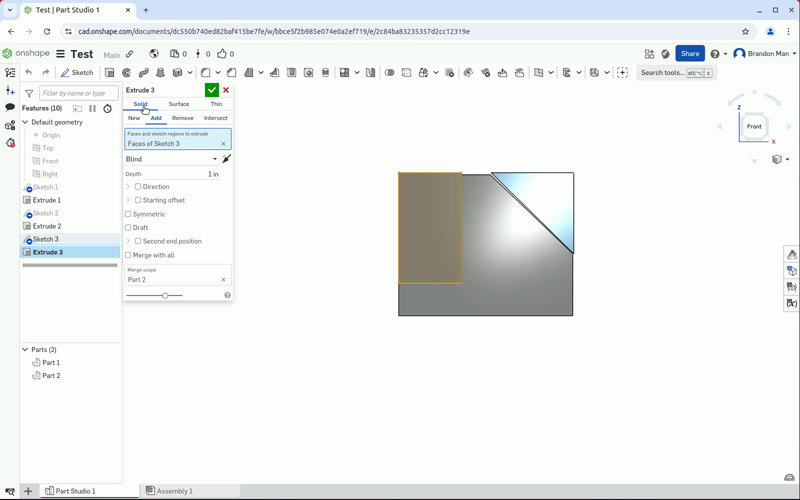
click(143, 106)
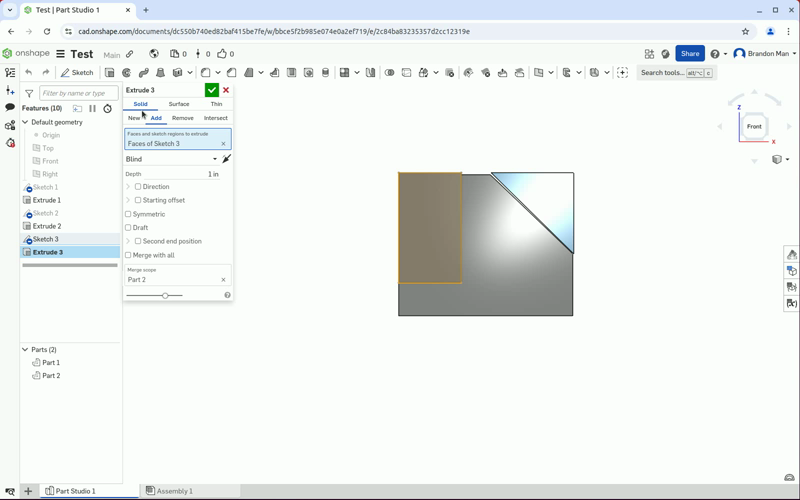
mouse_move(137, 120)
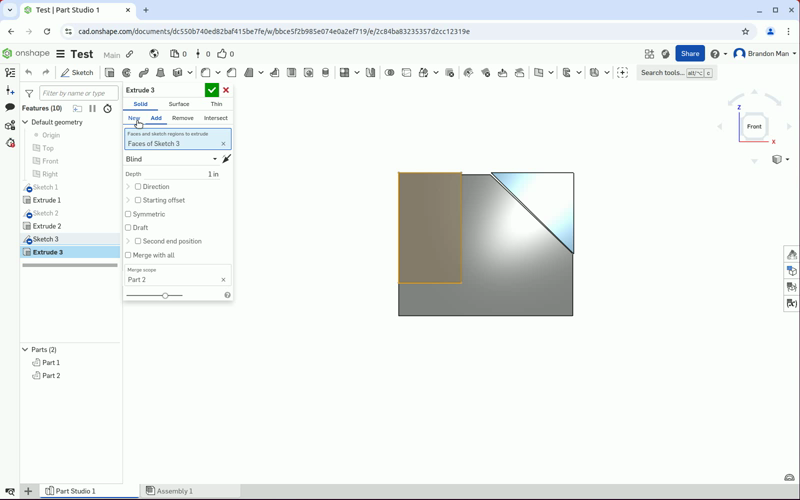
click(137, 120)
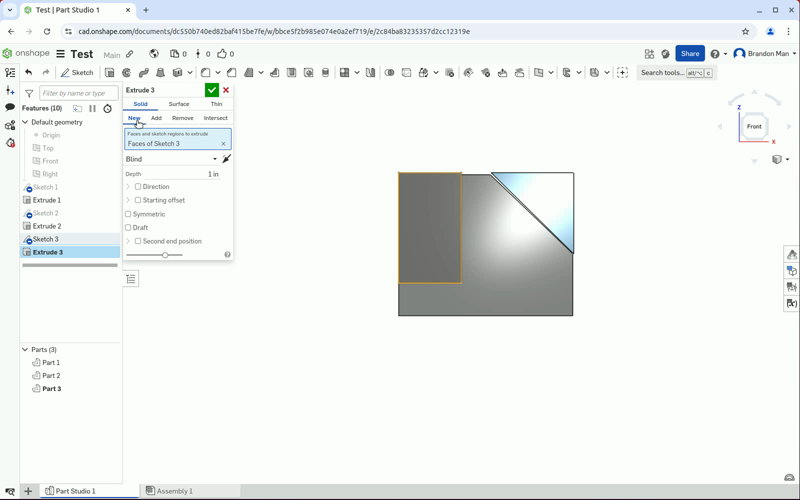
key(tab, 4)
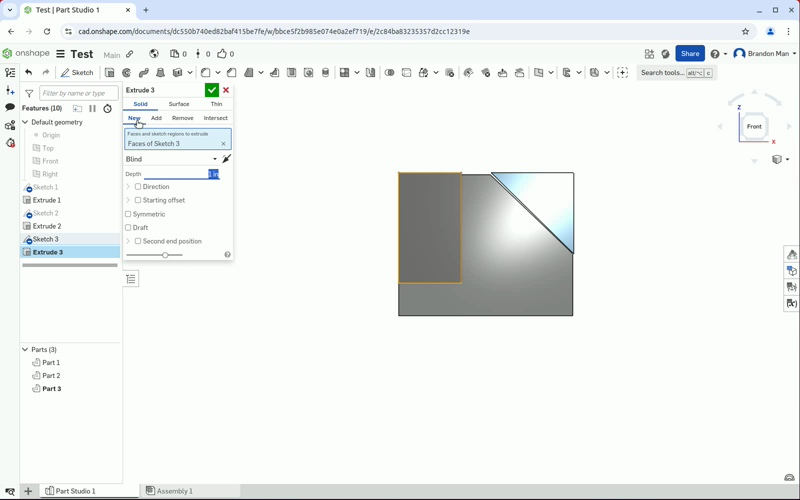
text(34.18)
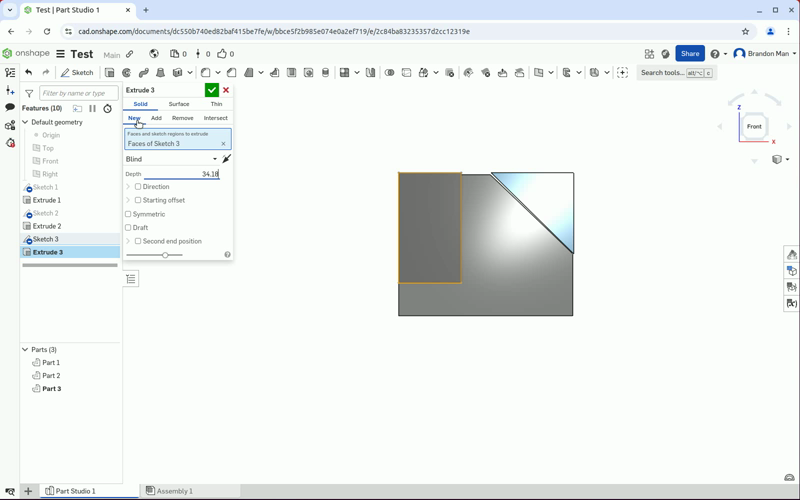
key(tab, 3)
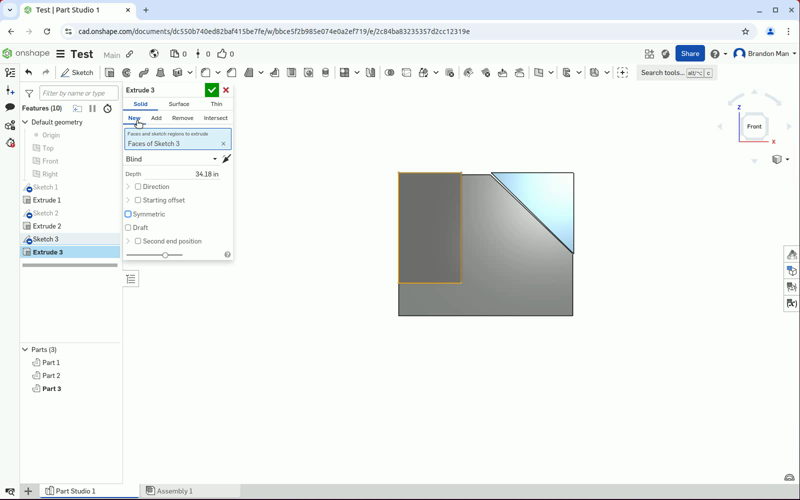
key(space)
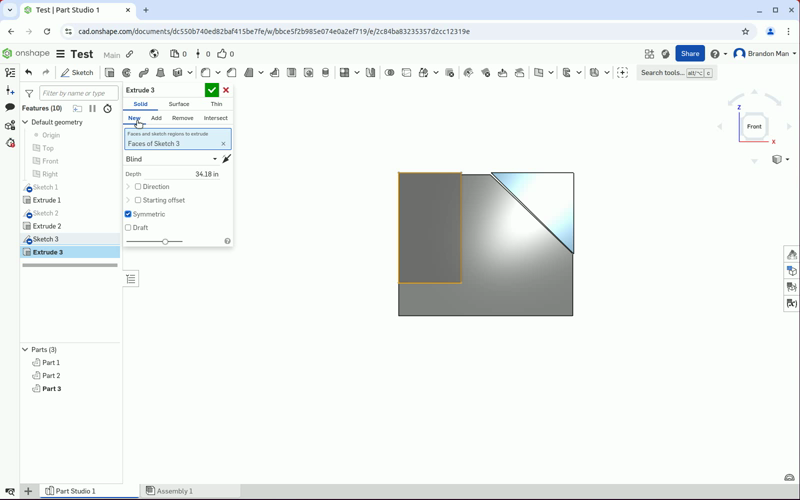
key(enter)
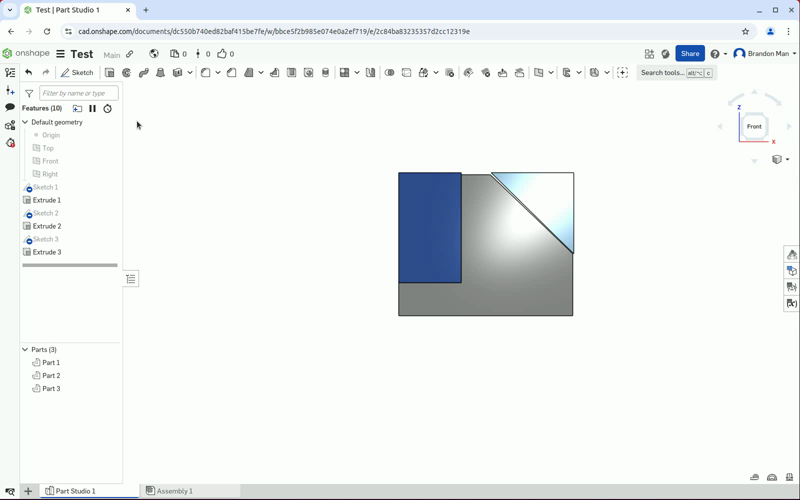
key(shift+h)
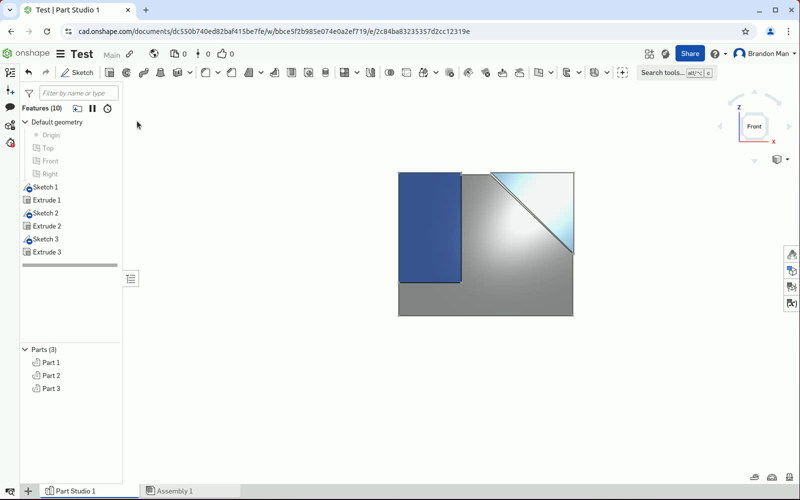
key(shift+h)
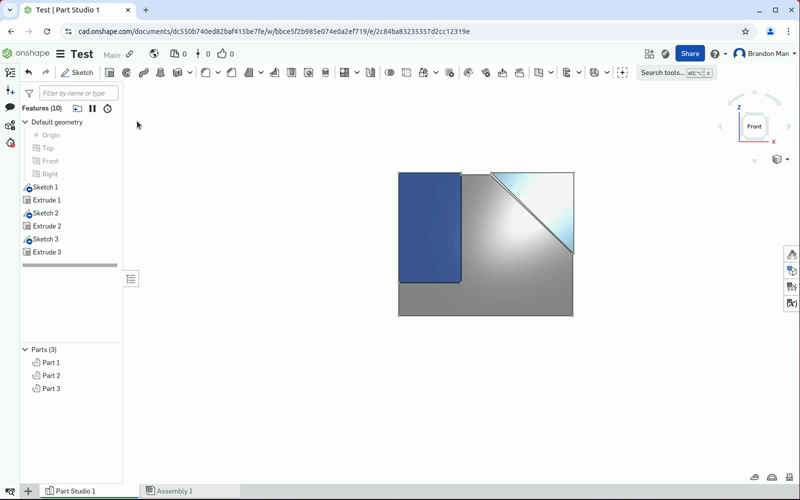
key(shift+7)
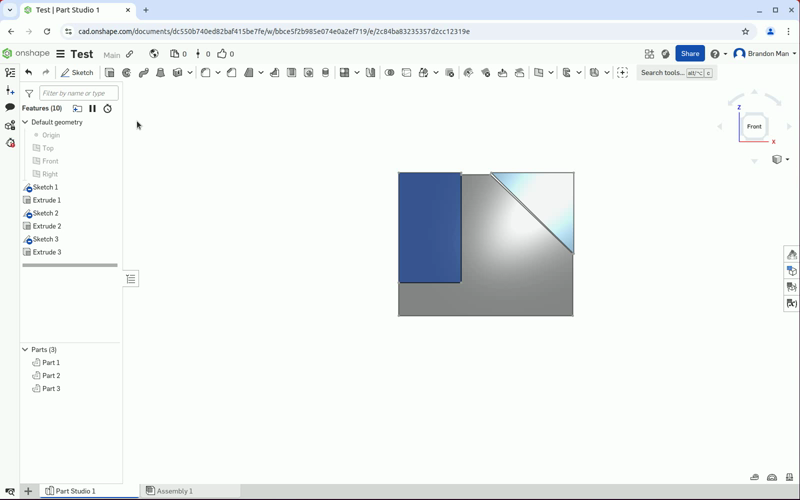
key(left, 2)
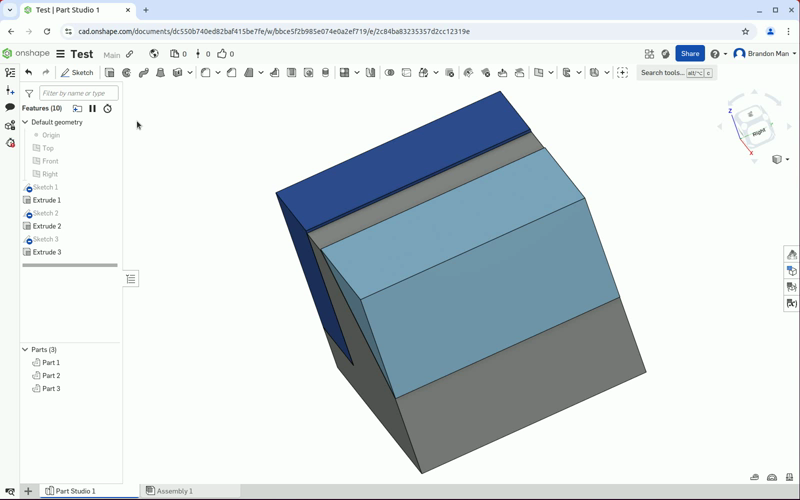
key(down, 2)
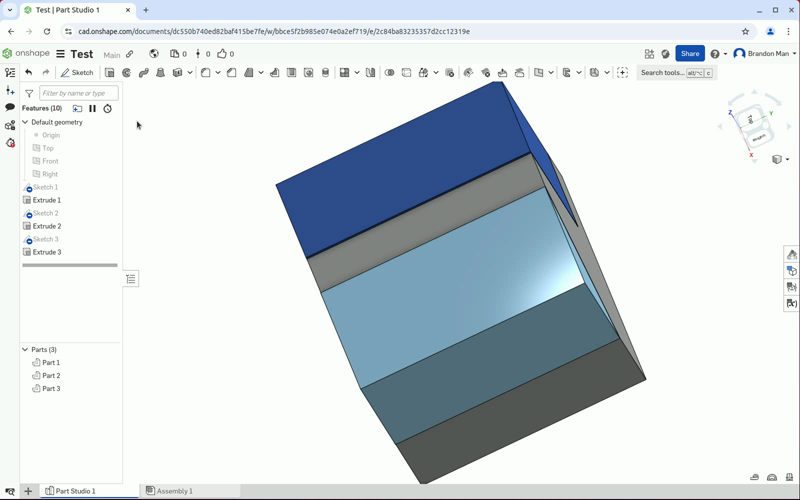
key(up, 2)
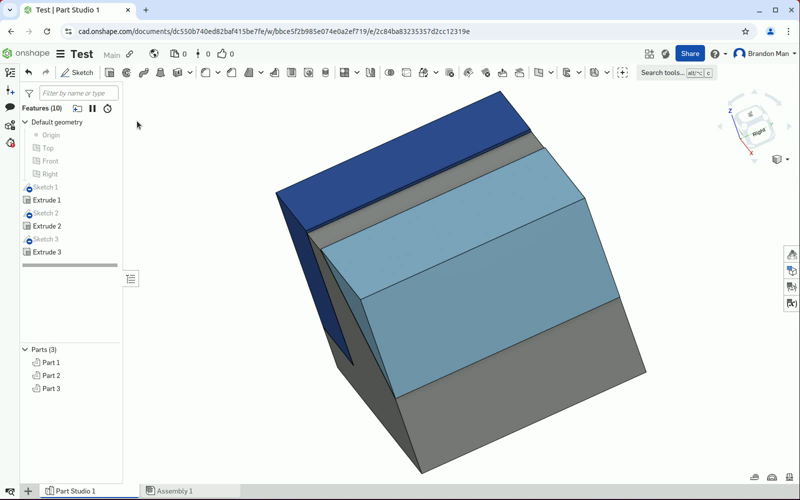
key(right, 2)
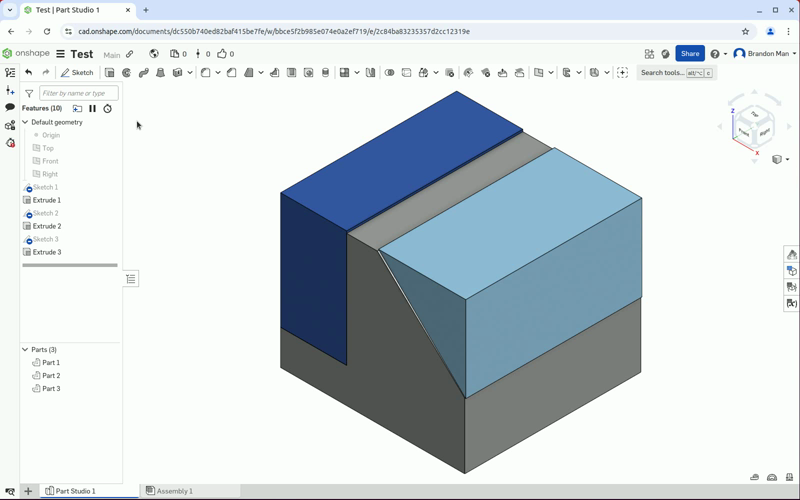
mouse_move(73, 189)
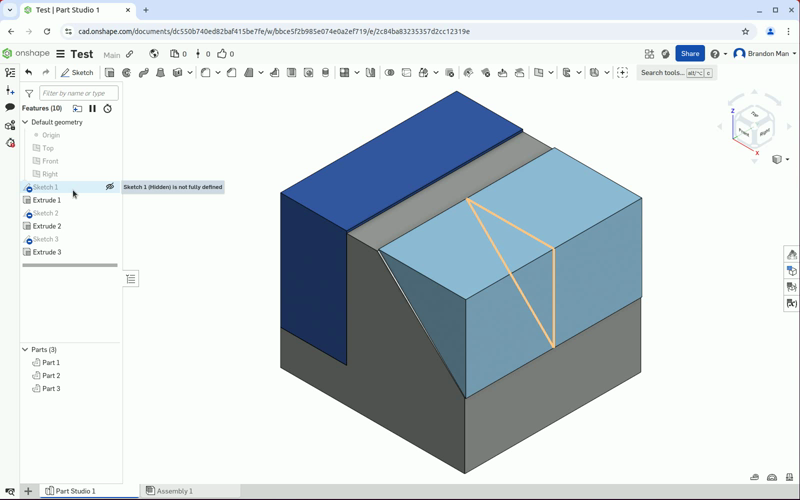
click(73, 189)